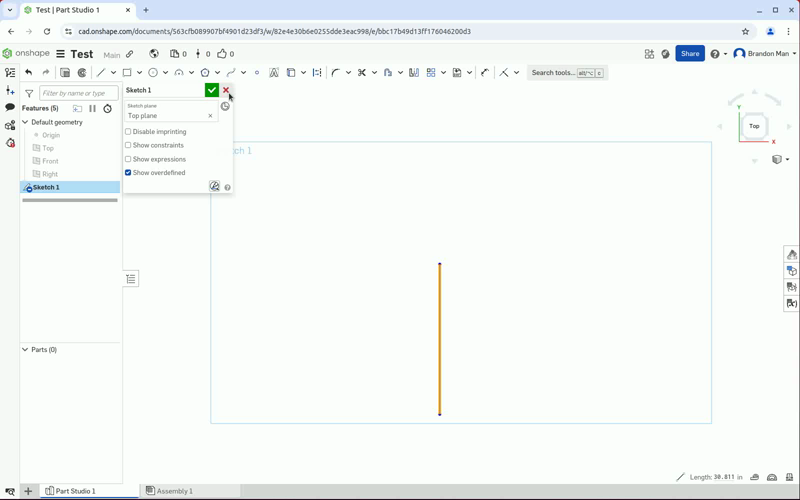
key(shift+h)
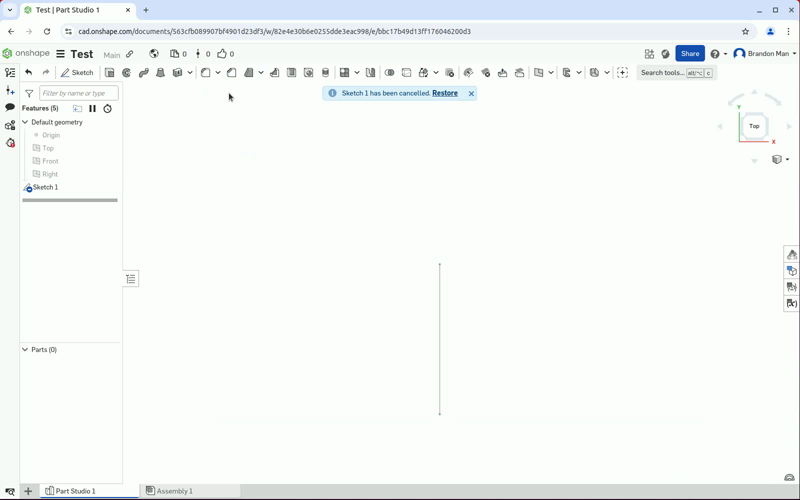
key(shift+s)
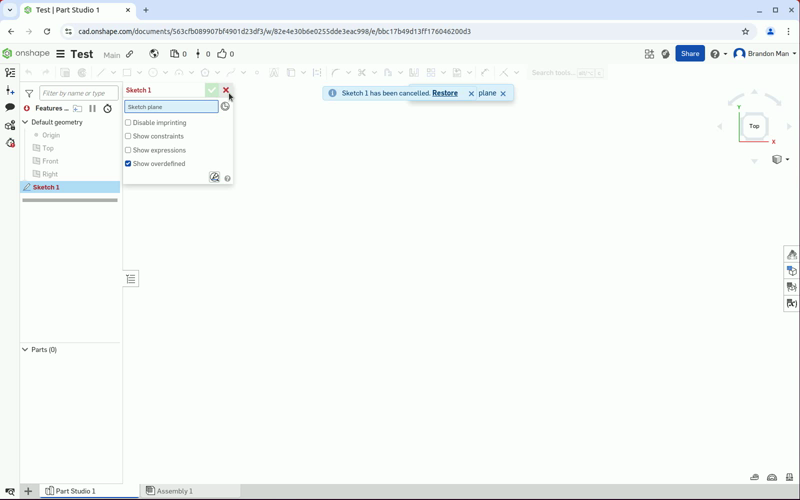
mouse_move(73, 150)
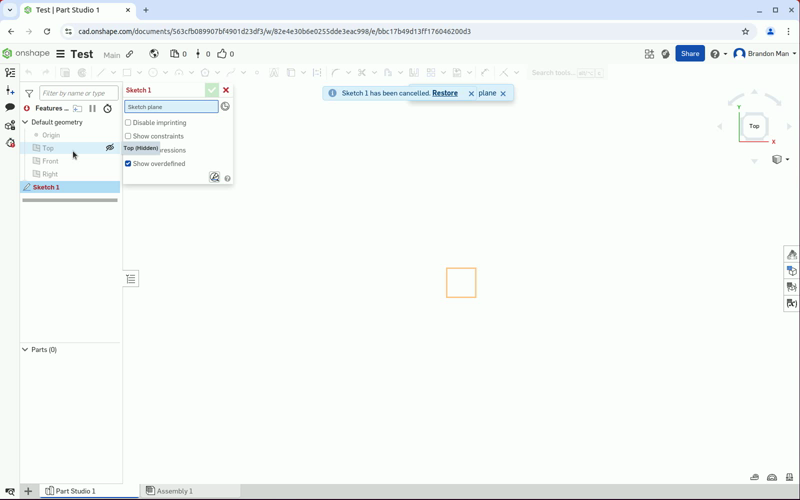
click(73, 150)
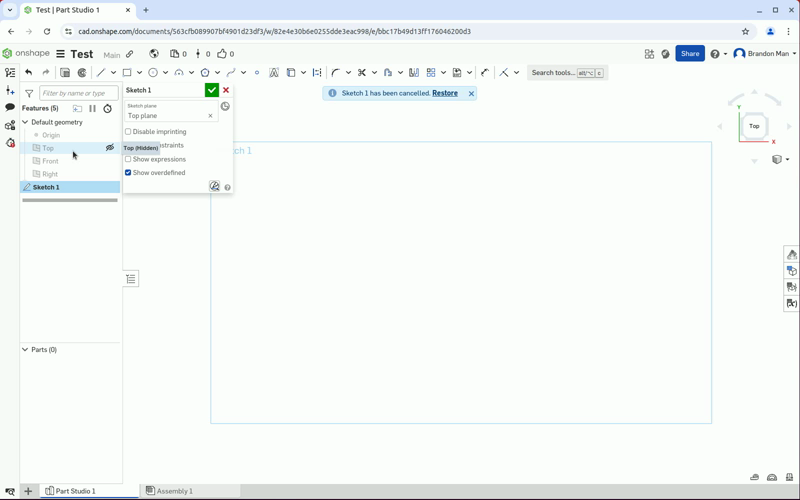
mouse_move(73, 352)
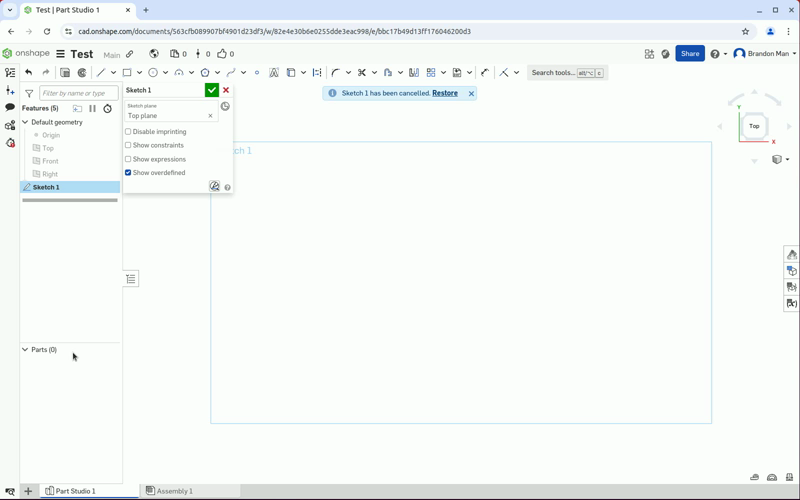
key(y)
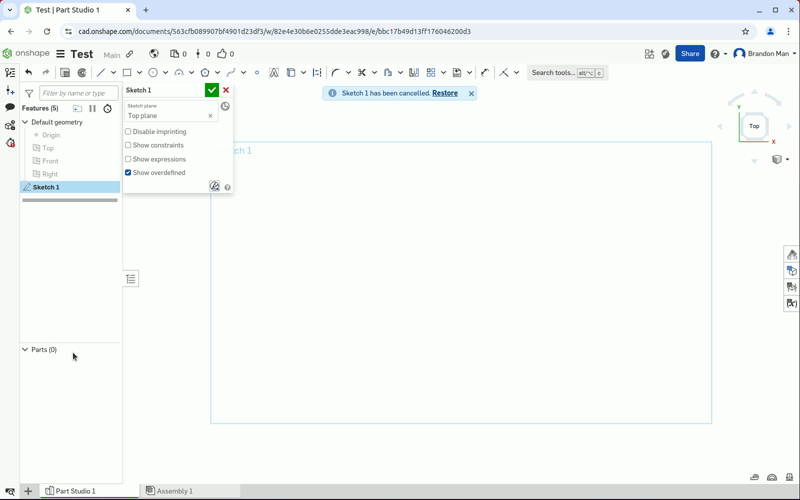
key(c)
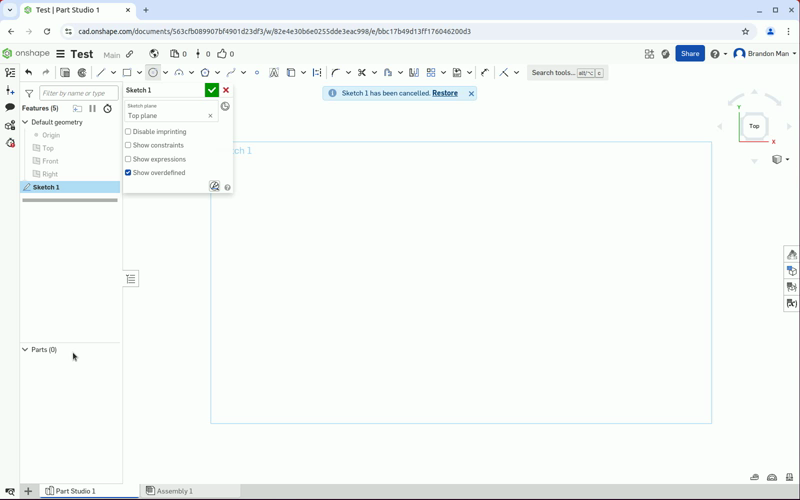
key_down(shift)
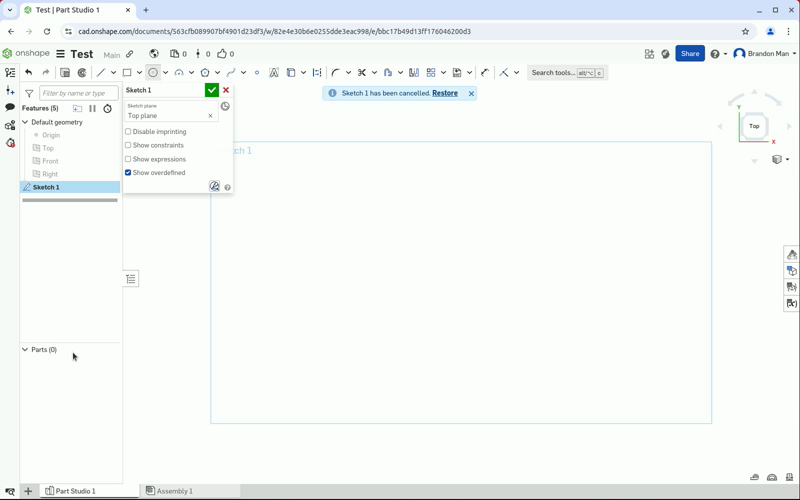
mouse_move(461, 282)
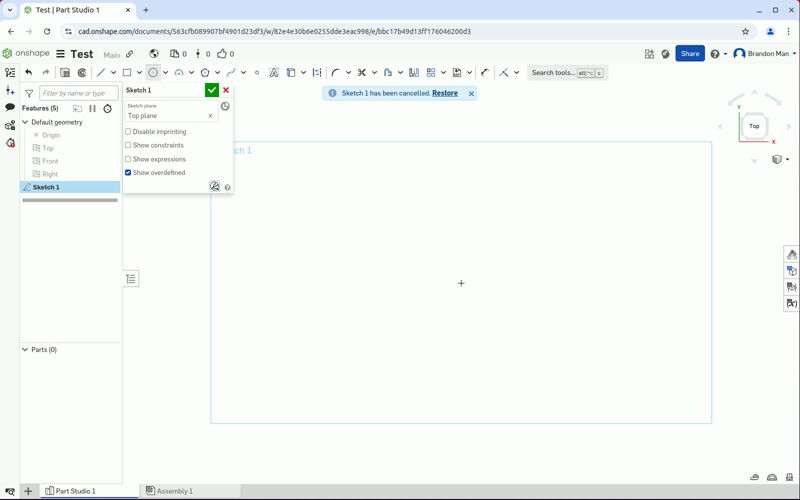
click(461, 282)
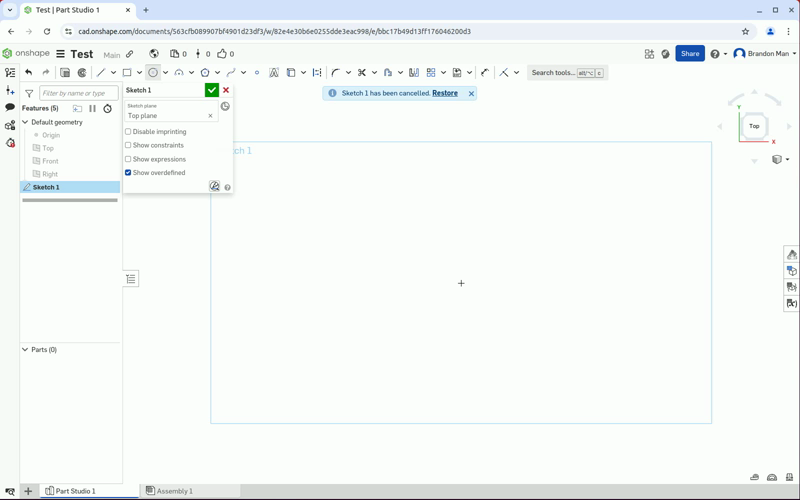
key_up(shift)
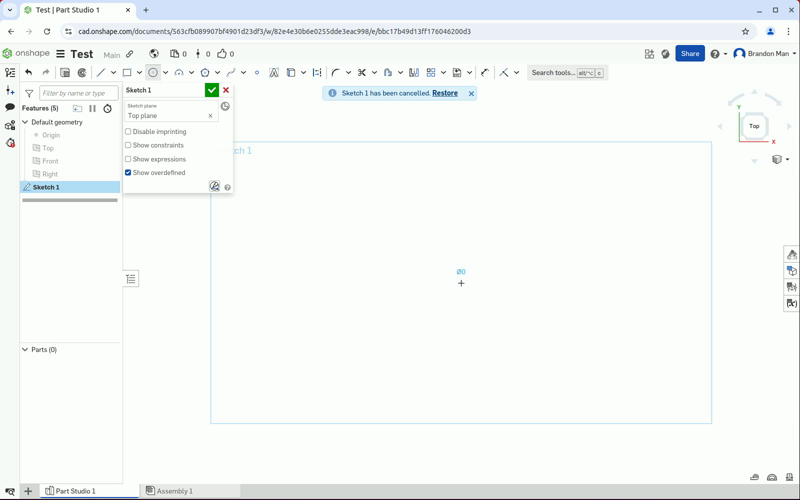
mouse_move(574, 282)
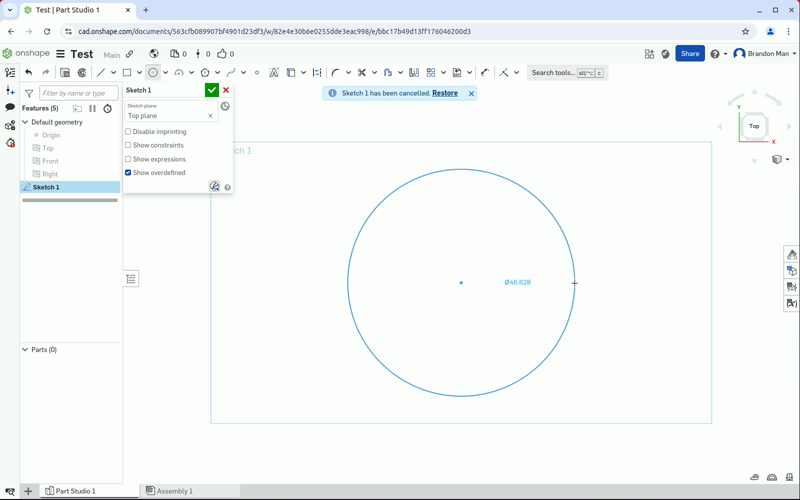
click(574, 282)
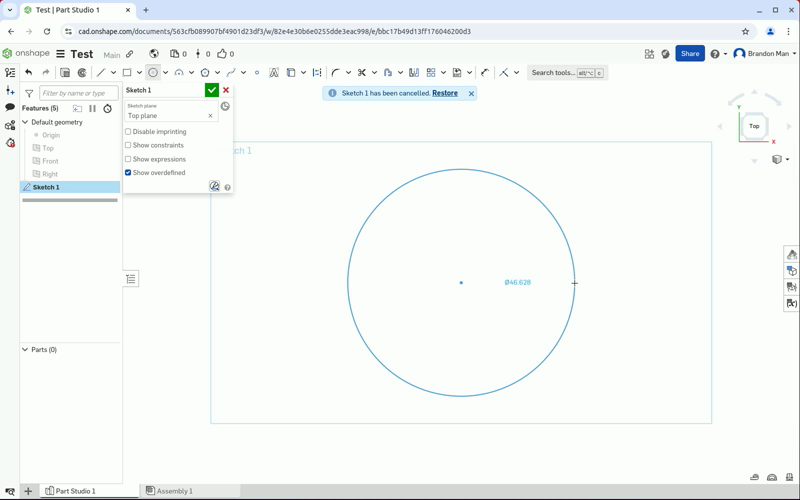
key(esc)
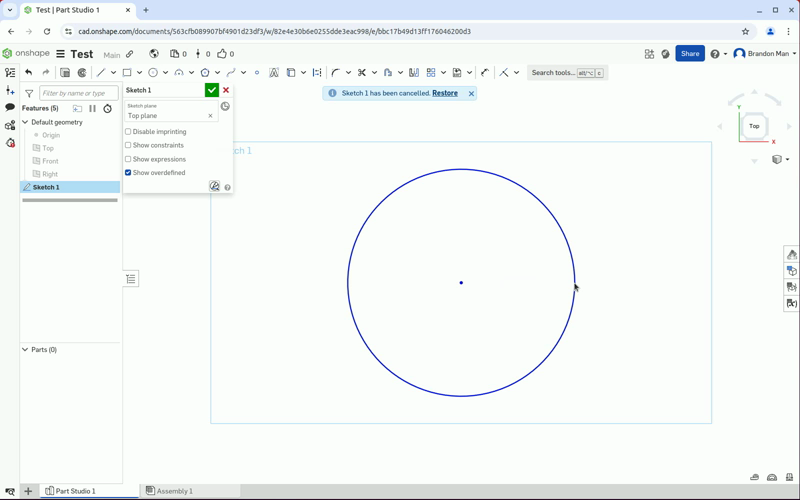
mouse_move(500, 233)
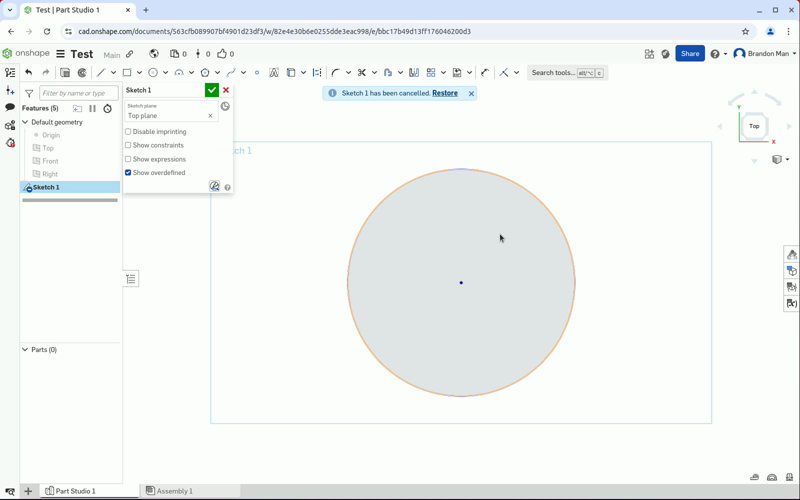
click(500, 233)
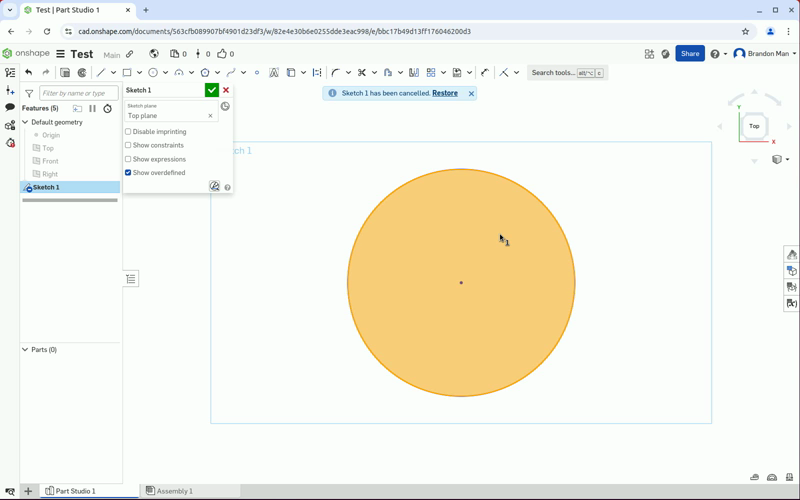
mouse_move(73, 352)
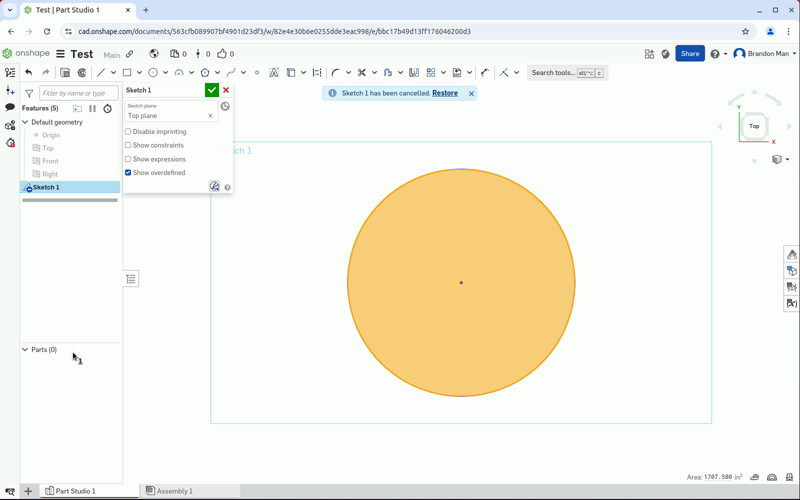
key(shift+y)
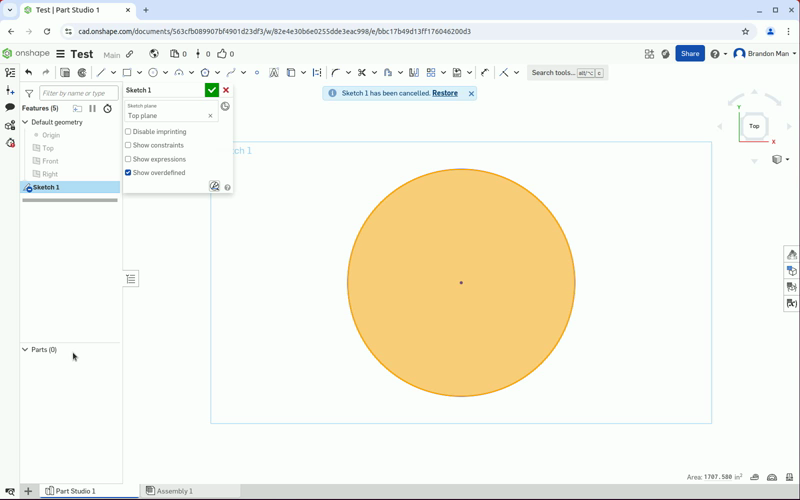
key(shift+e)
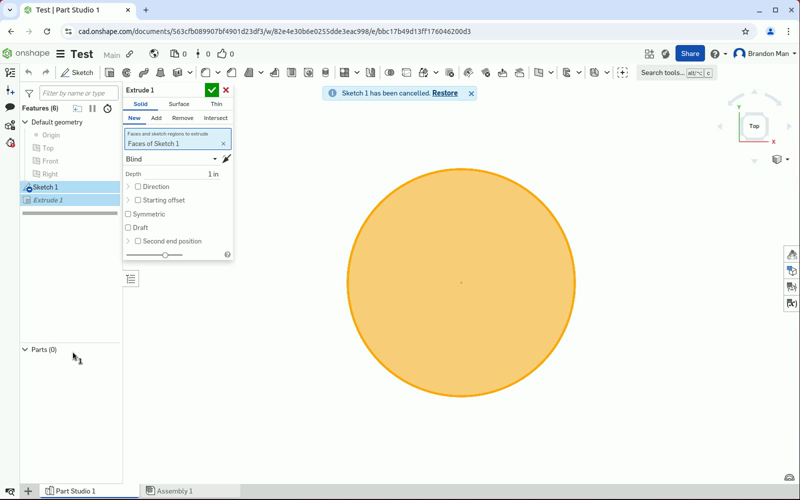
mouse_move(143, 106)
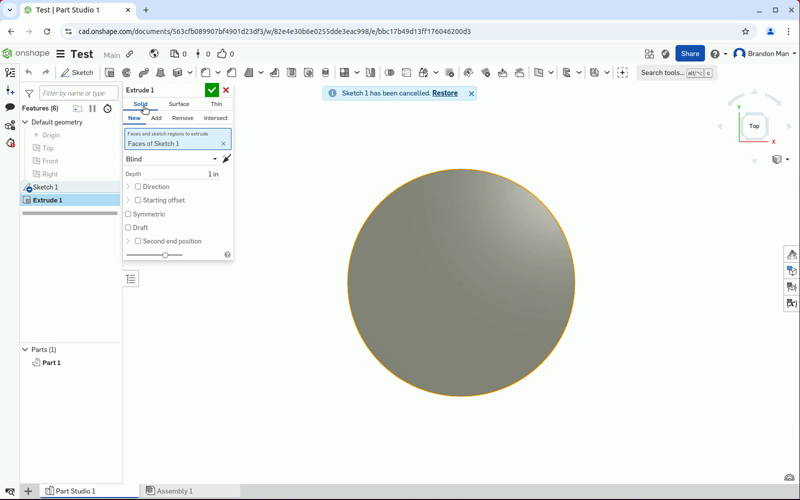
click(143, 106)
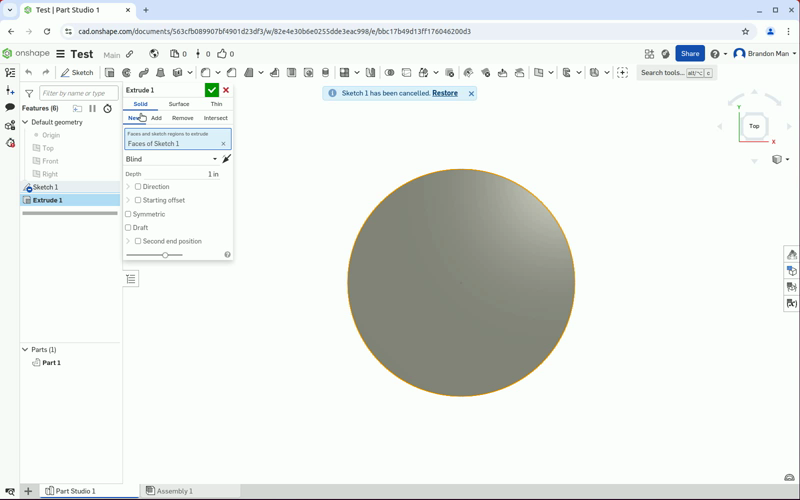
mouse_move(137, 120)
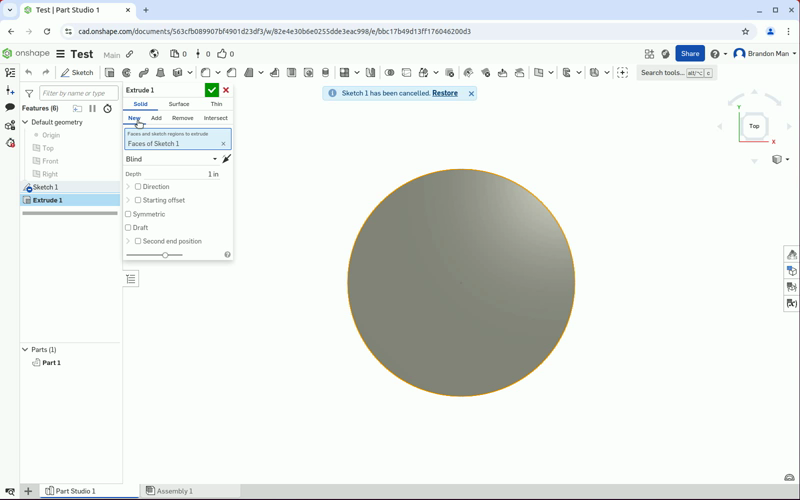
click(137, 120)
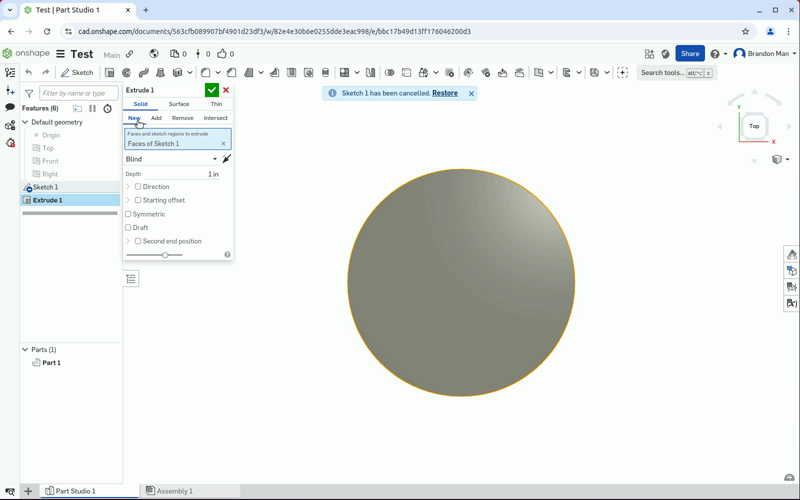
key(tab, 4)
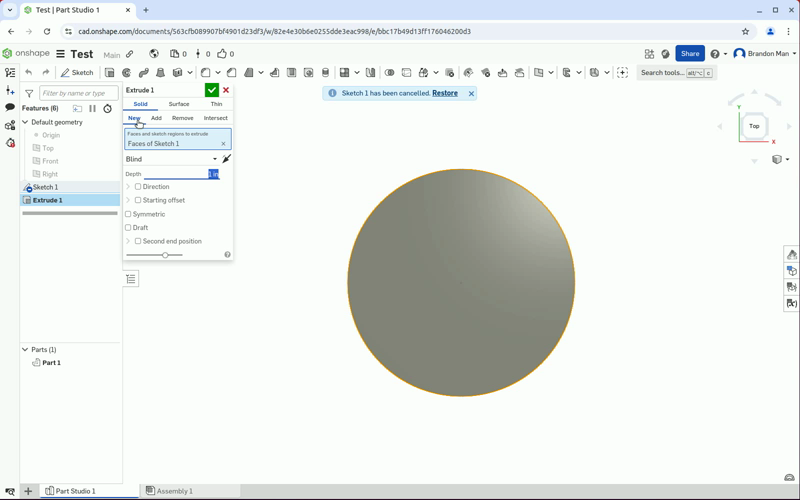
text(10.351)
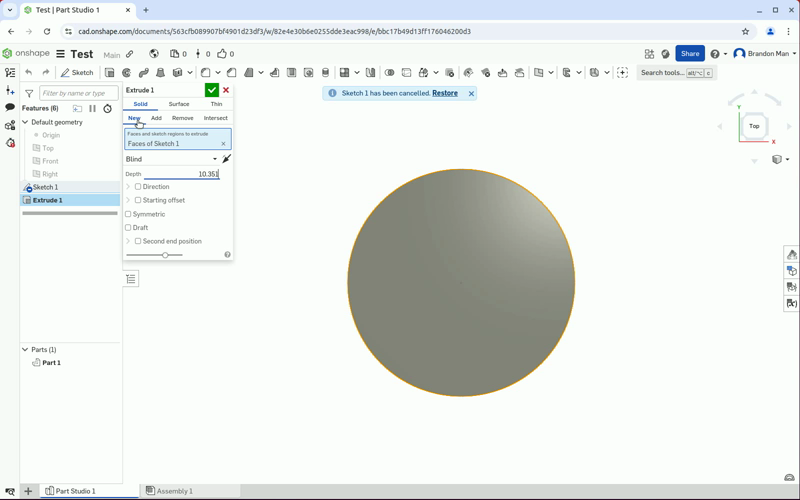
key(enter)
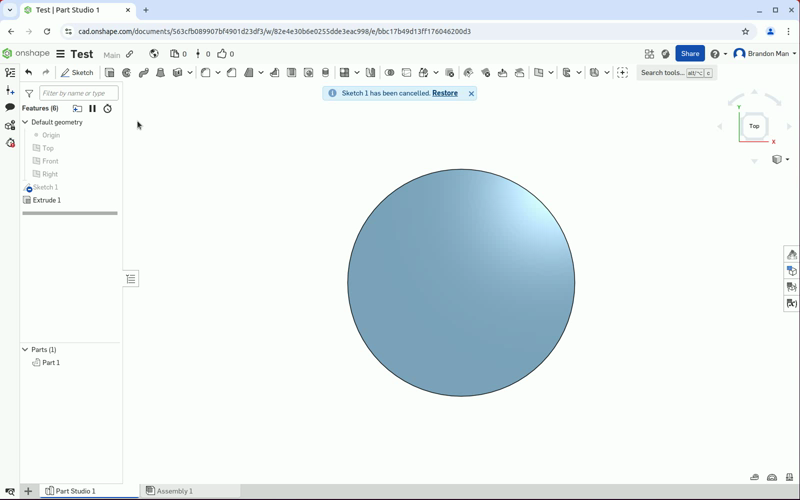
key(shift+h)
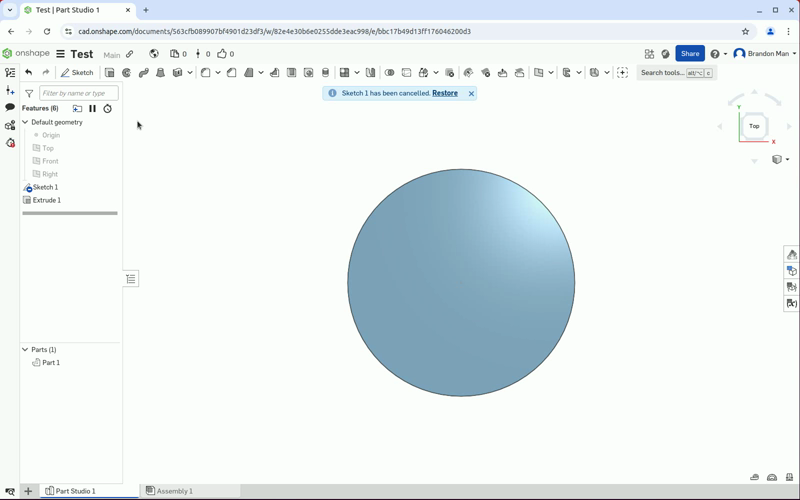
key(shift+h)
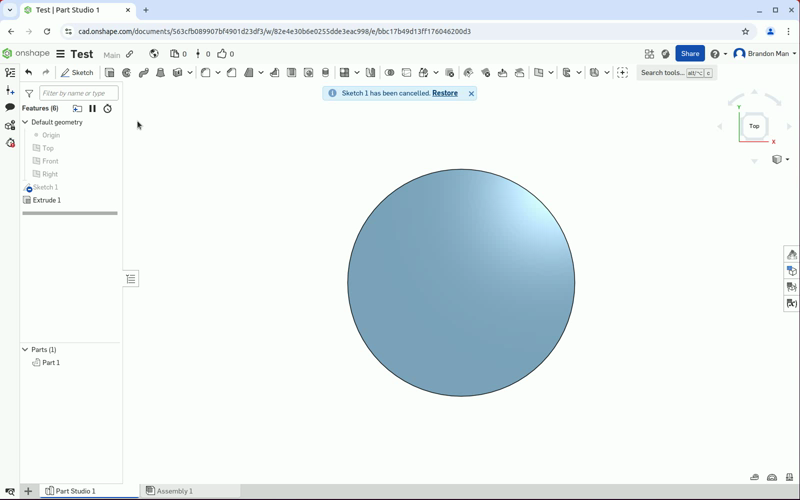
mouse_move(73, 189)
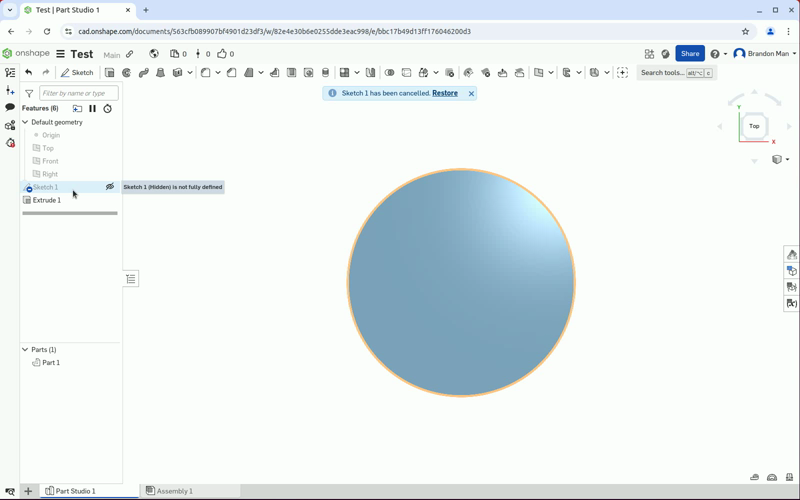
click(73, 189)
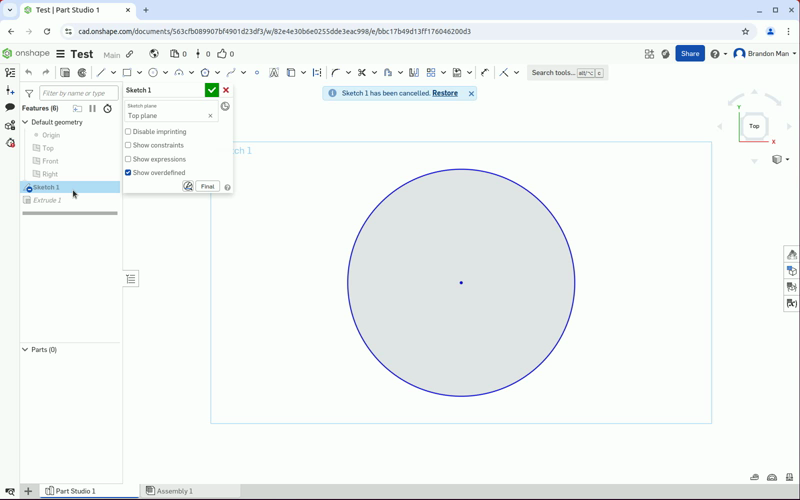
mouse_move(229, 92)
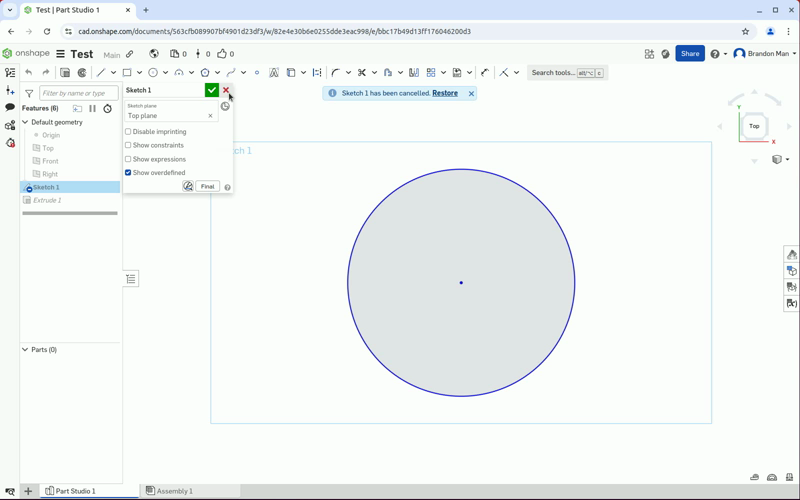
click(229, 92)
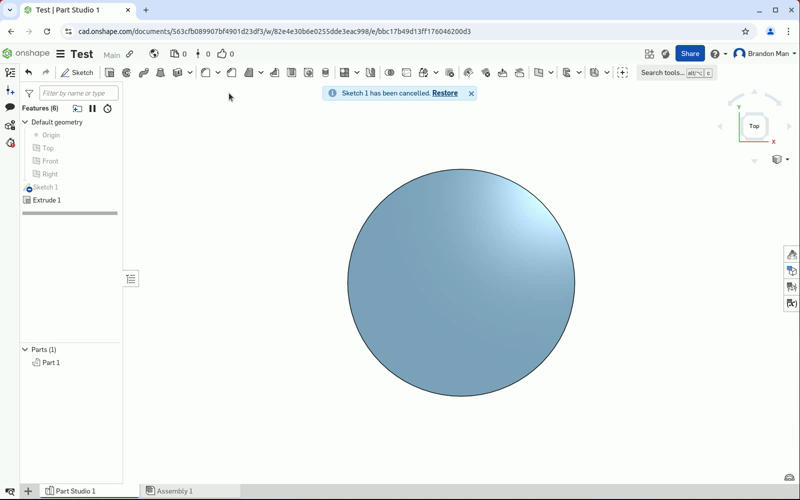
mouse_move(541, 75)
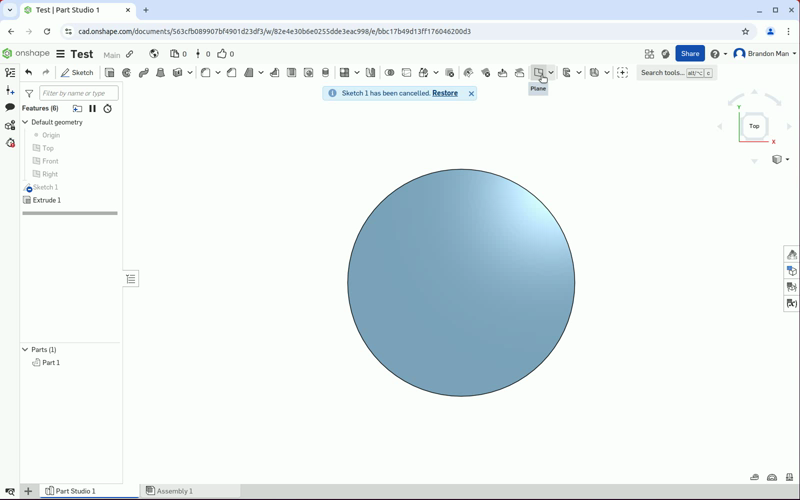
click(541, 75)
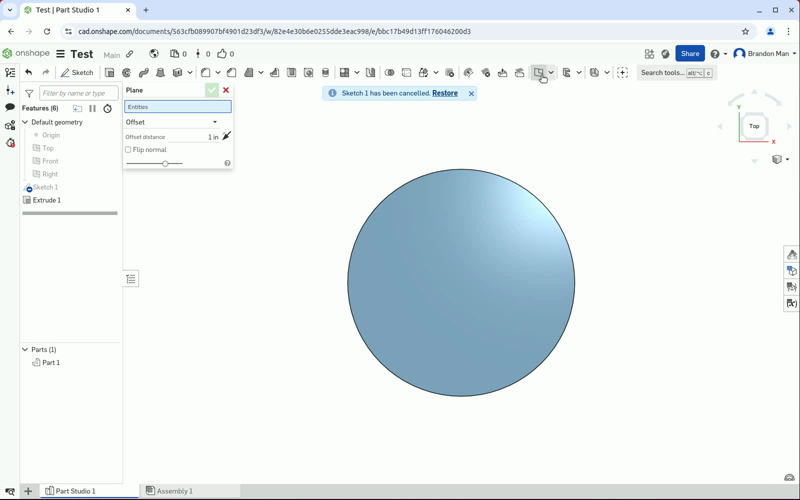
mouse_move(73, 150)
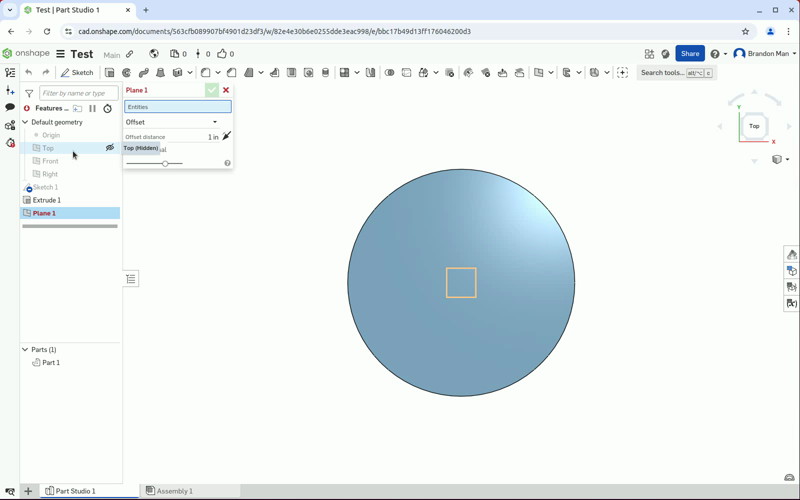
click(73, 150)
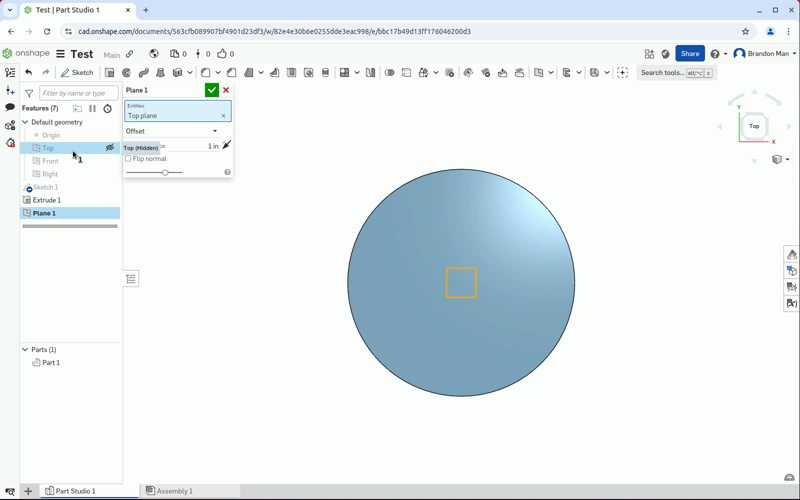
key(tab, 2)
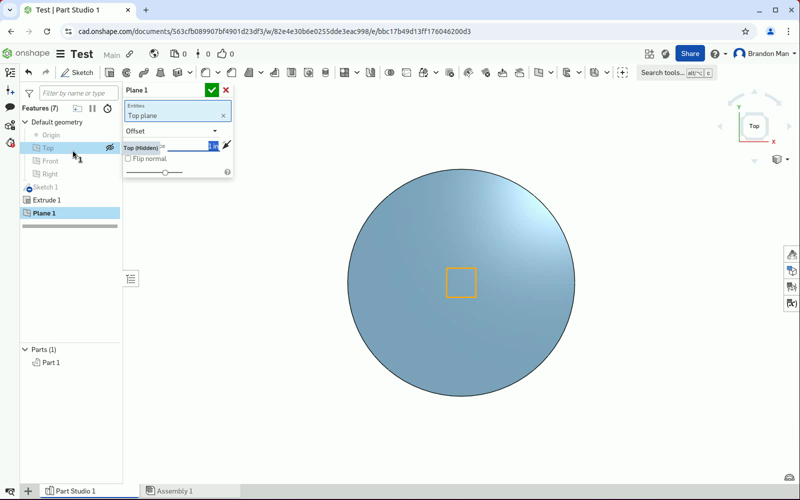
text(10.352)
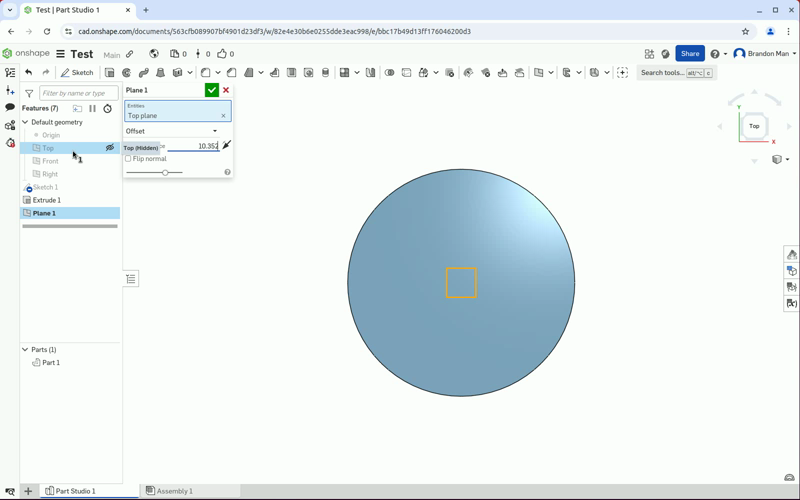
key(enter, 2)
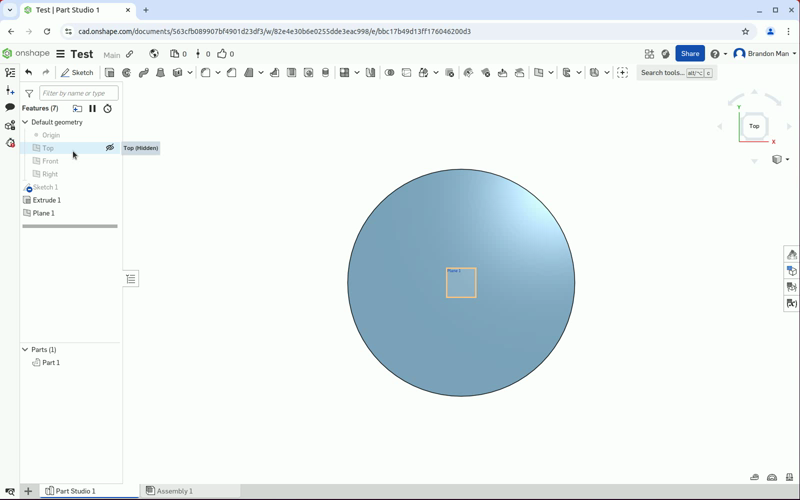
key(shift+s)
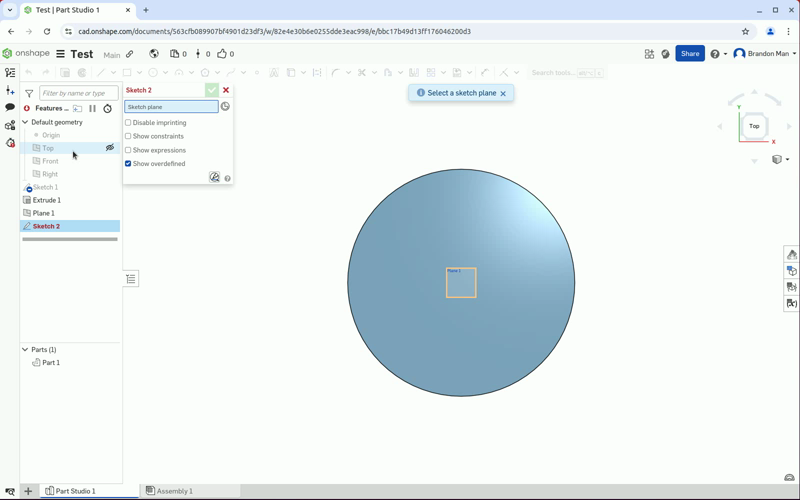
mouse_move(73, 215)
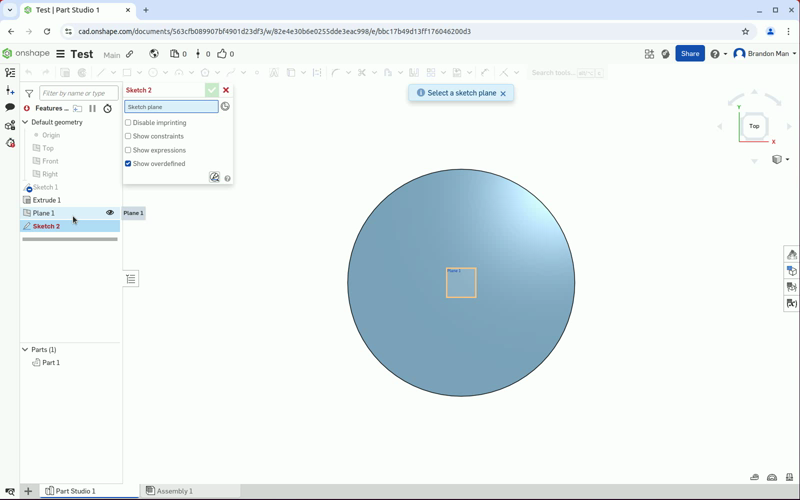
click(73, 215)
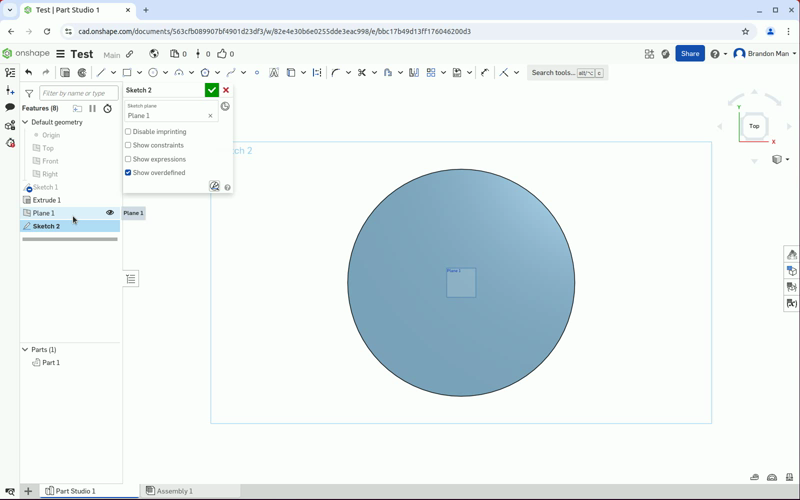
mouse_move(73, 352)
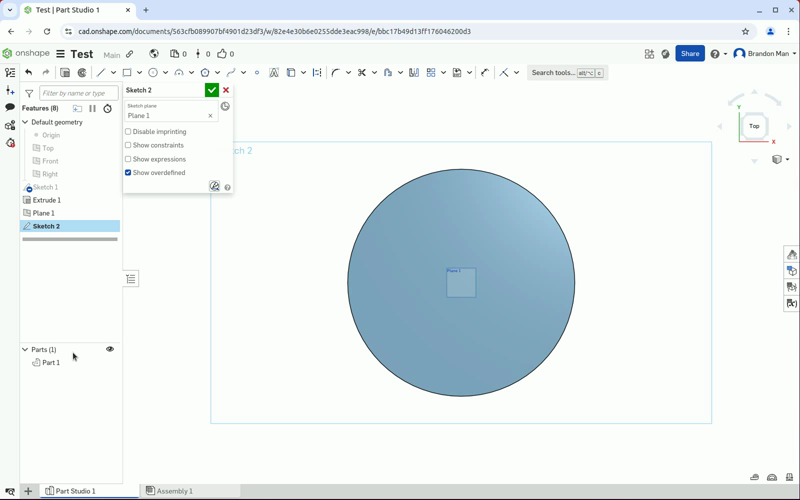
key(y)
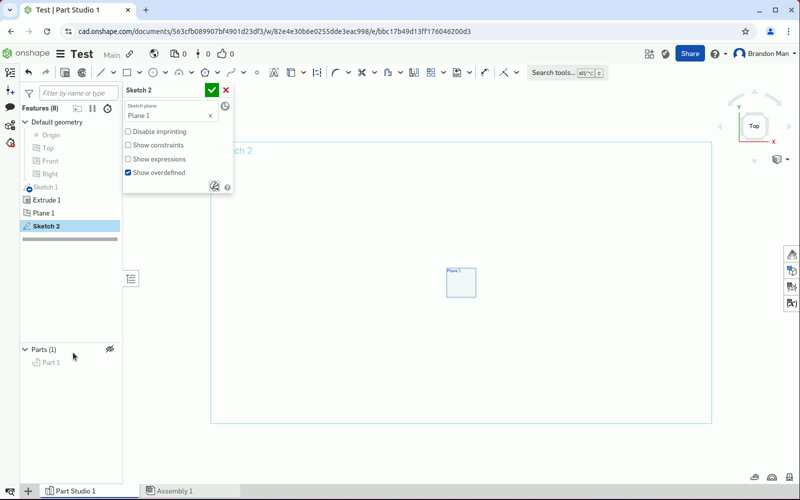
key(c)
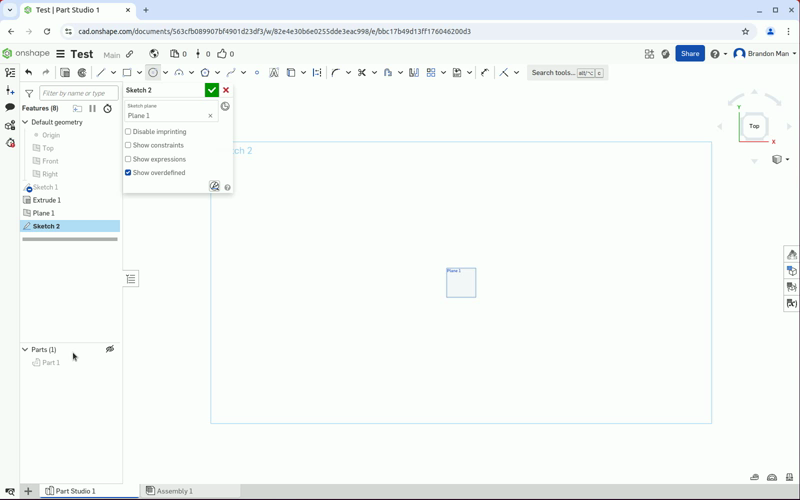
key_down(shift)
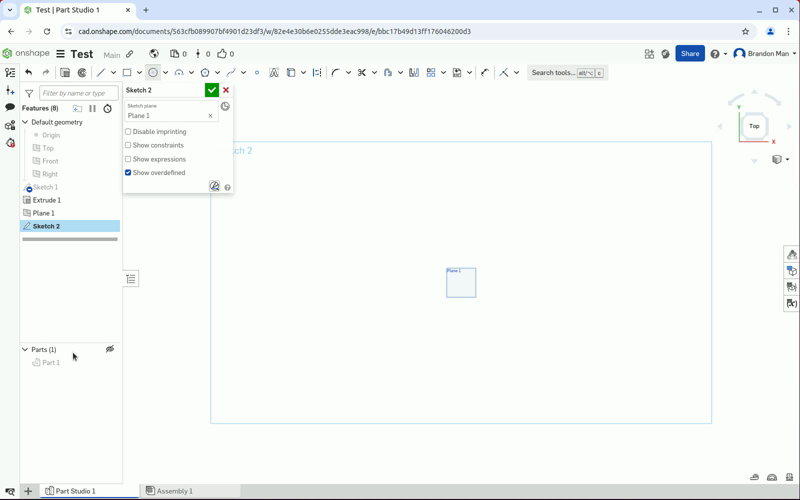
mouse_move(461, 282)
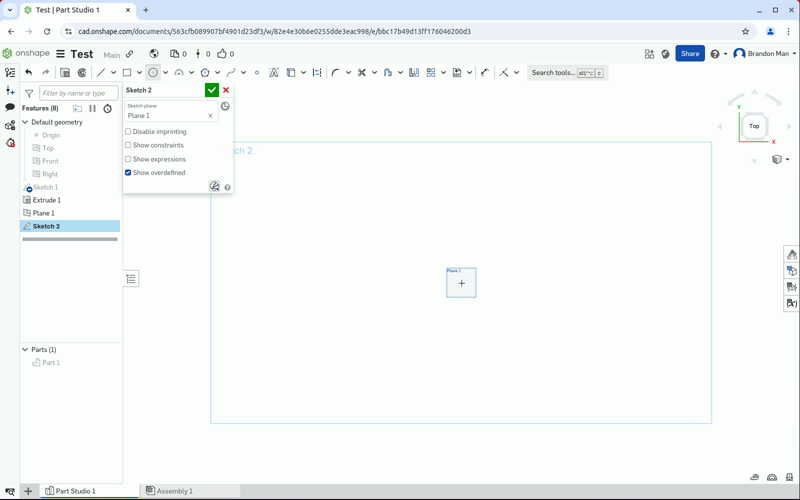
click(461, 282)
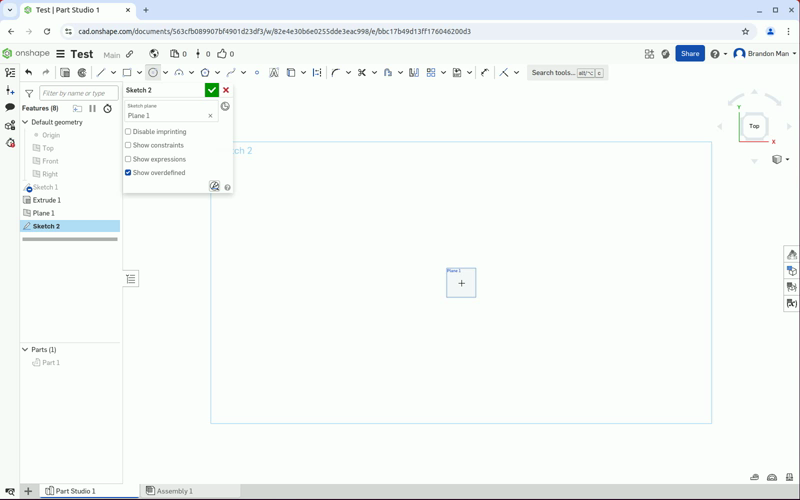
key_up(shift)
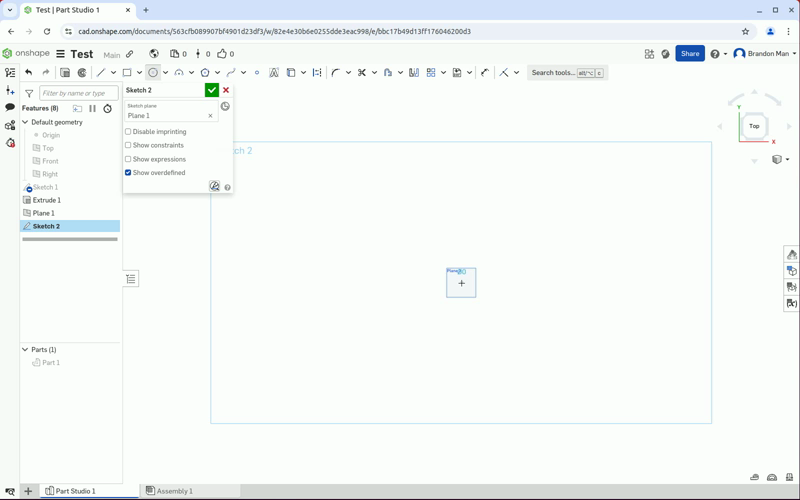
mouse_move(559, 282)
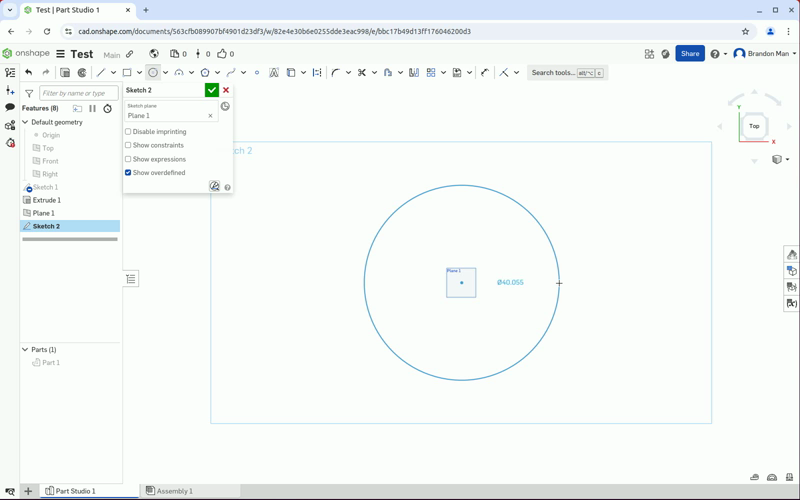
click(559, 282)
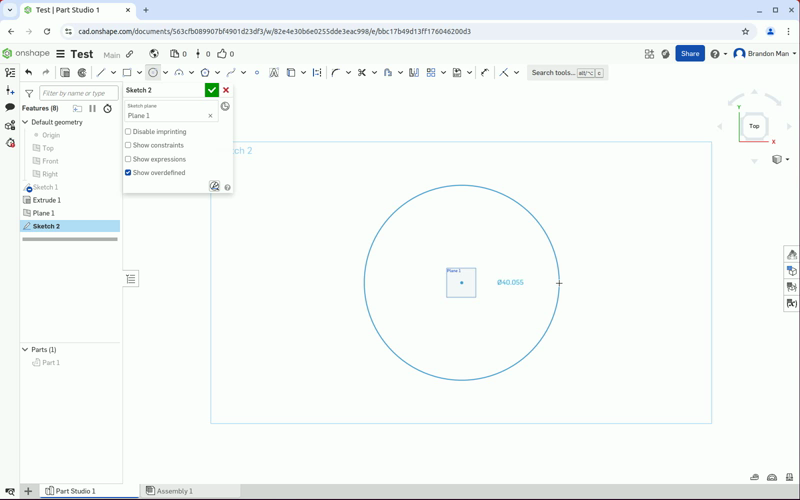
key(esc)
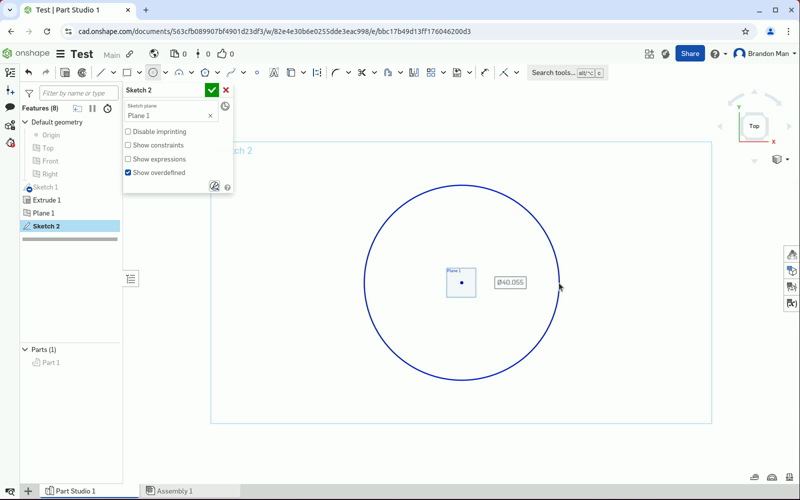
mouse_move(505, 321)
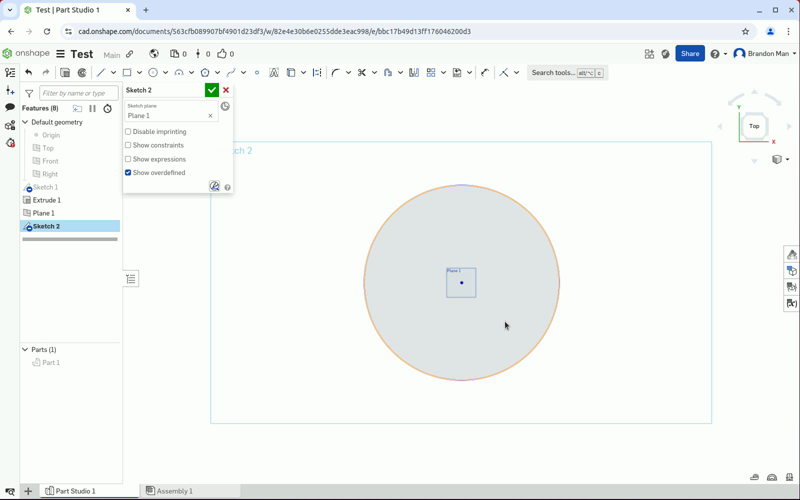
click(505, 321)
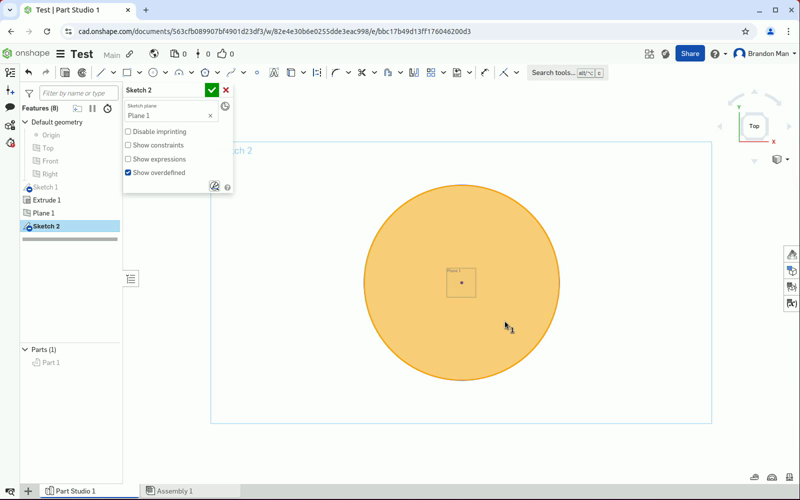
mouse_move(73, 352)
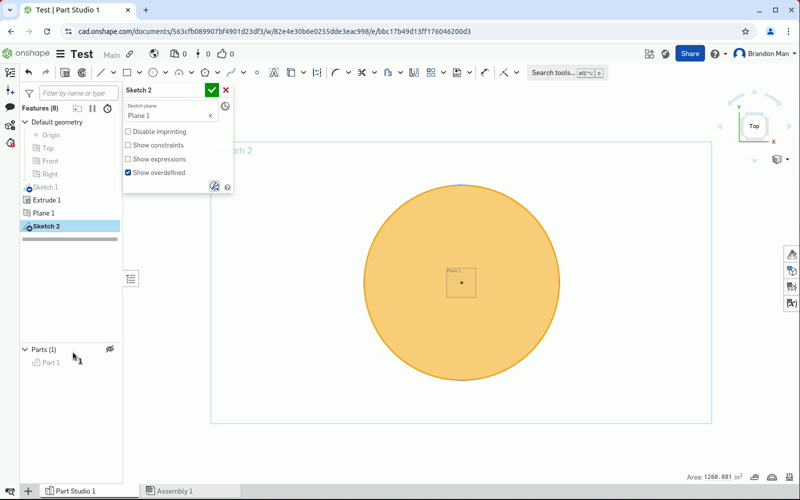
key(shift+y)
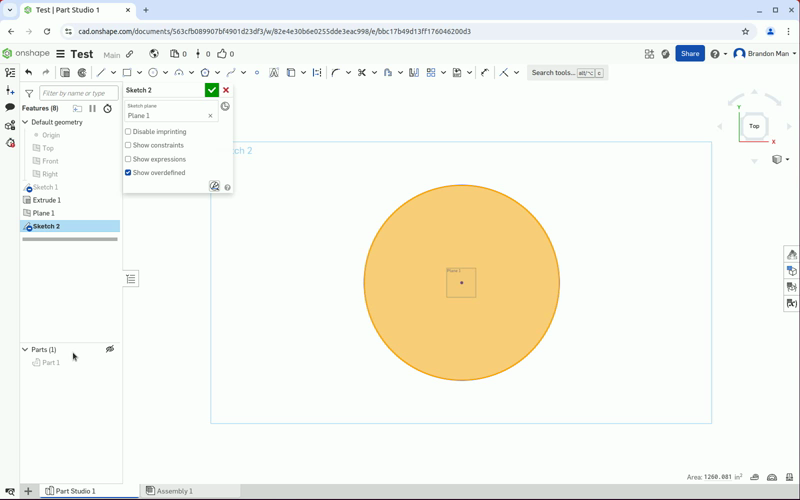
key(shift+e)
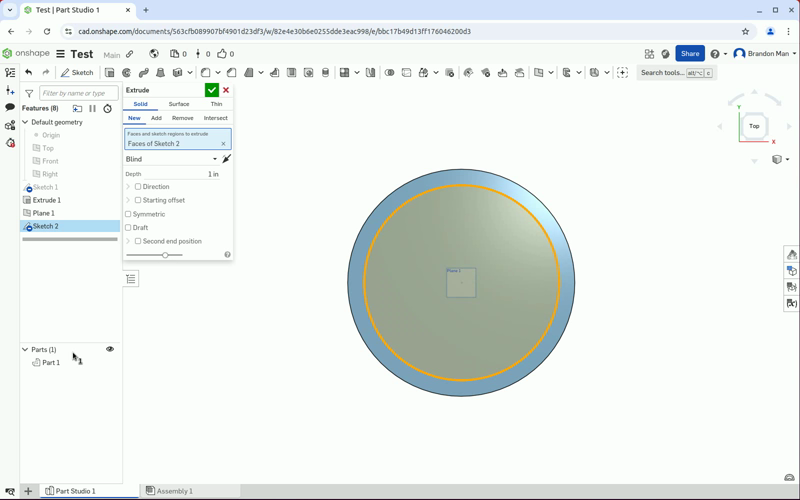
mouse_move(143, 106)
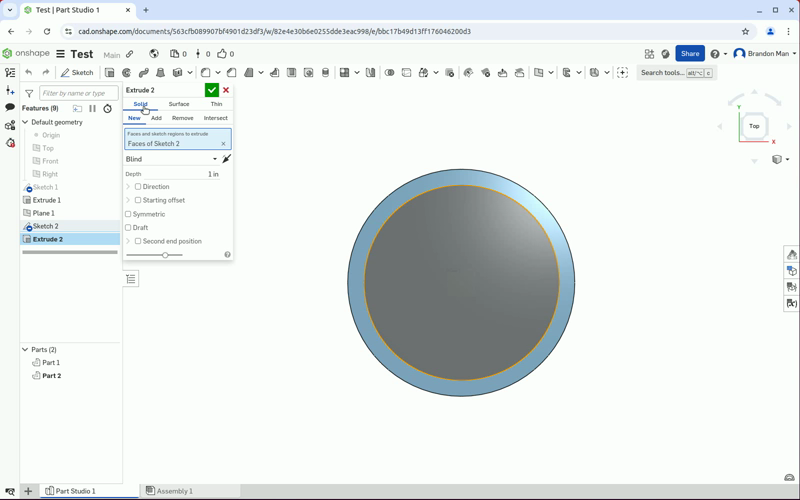
click(143, 106)
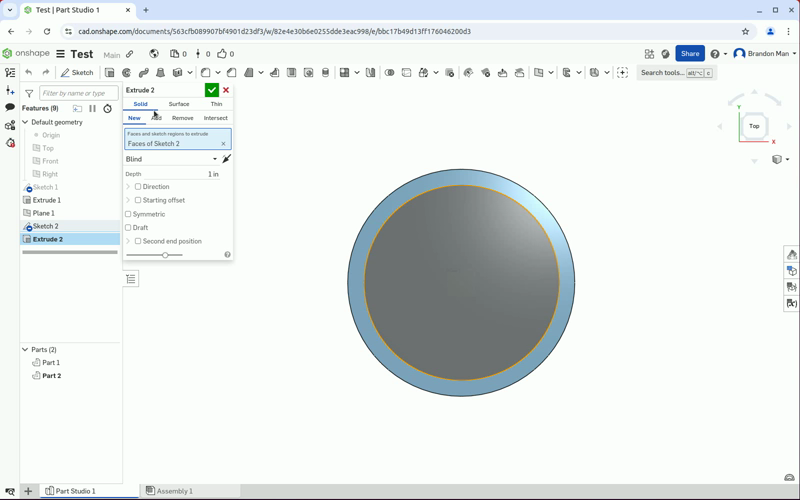
mouse_move(186, 120)
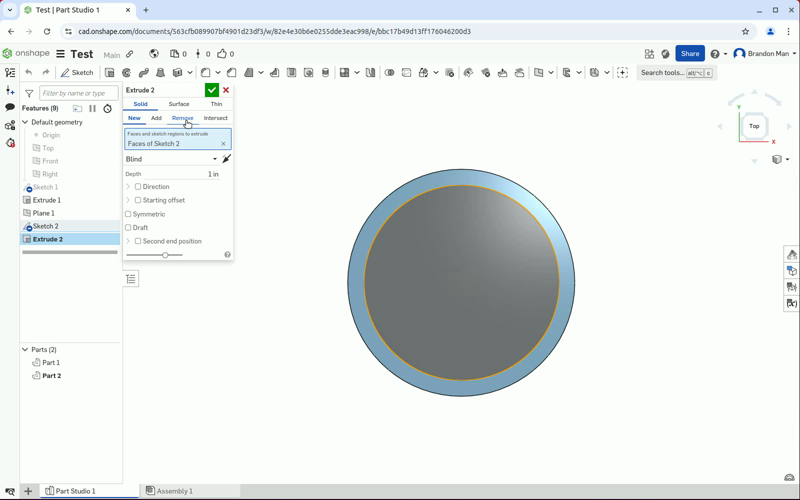
click(186, 120)
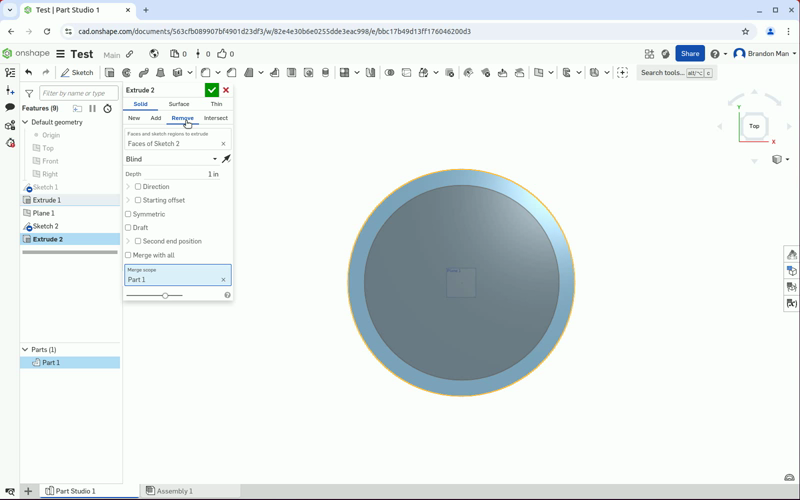
key(tab, 4)
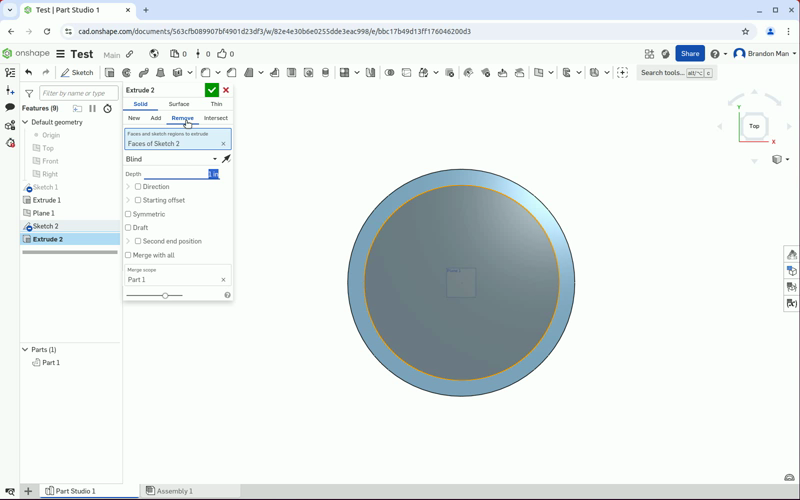
text(2.166)
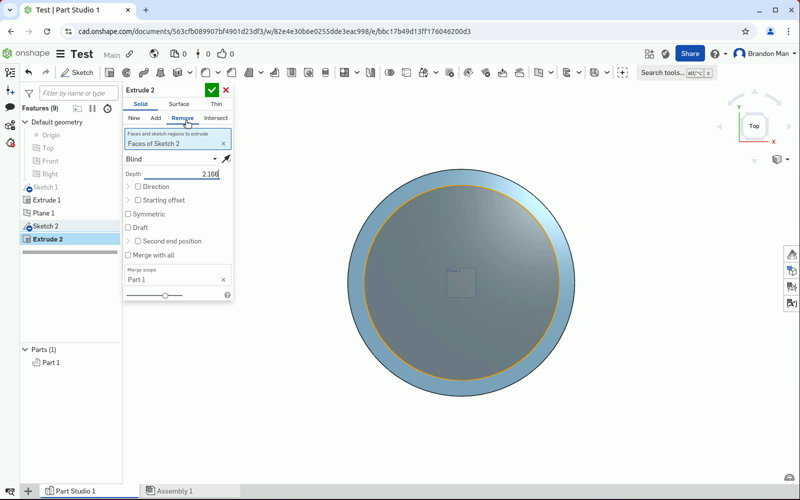
key(tab, 6)
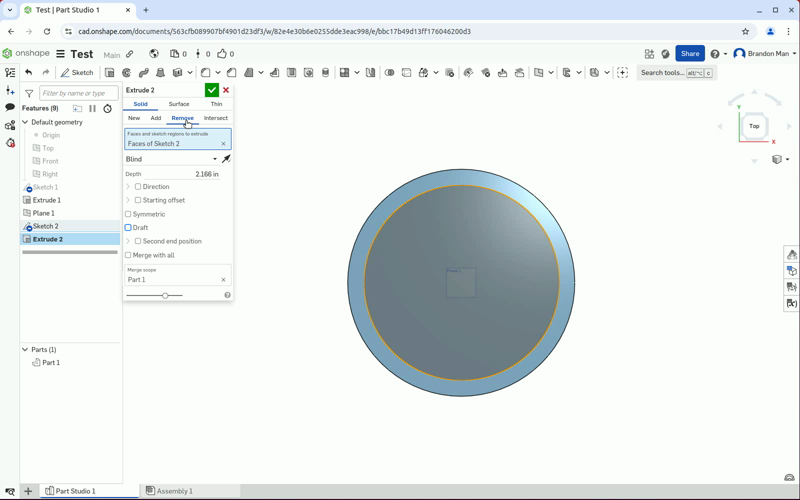
key(space)
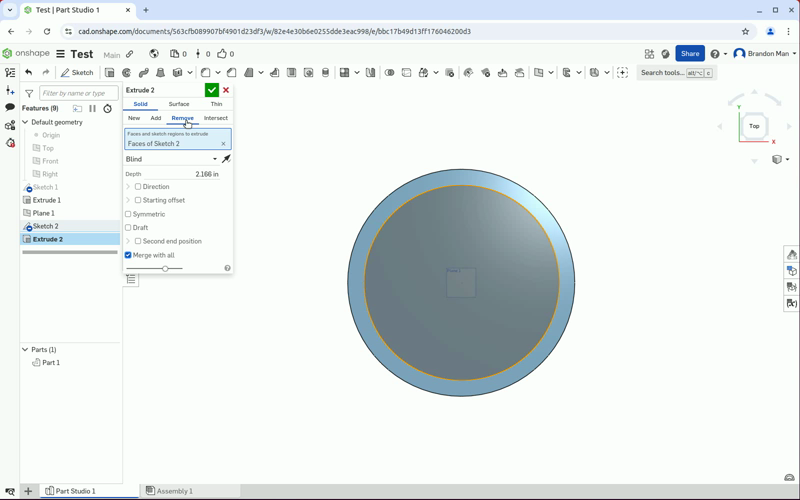
key(enter)
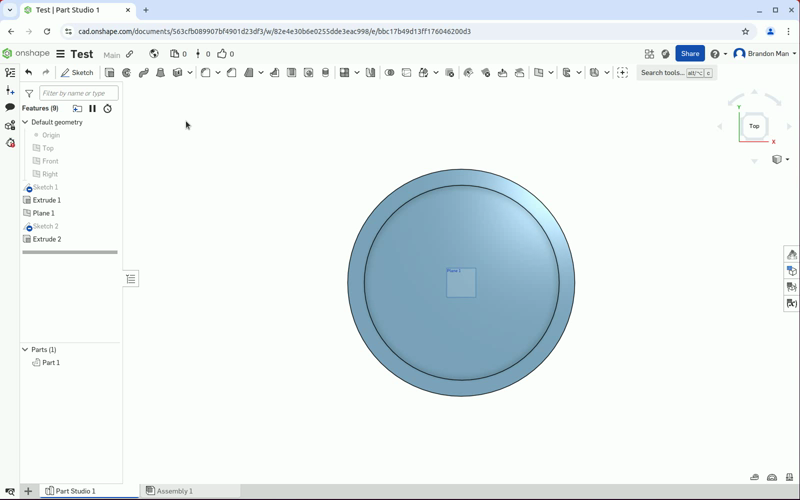
key(shift+h)
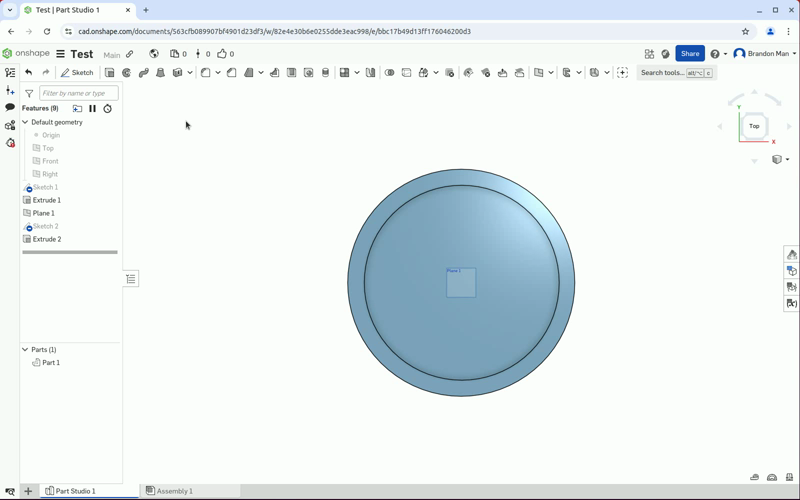
key(shift+h)
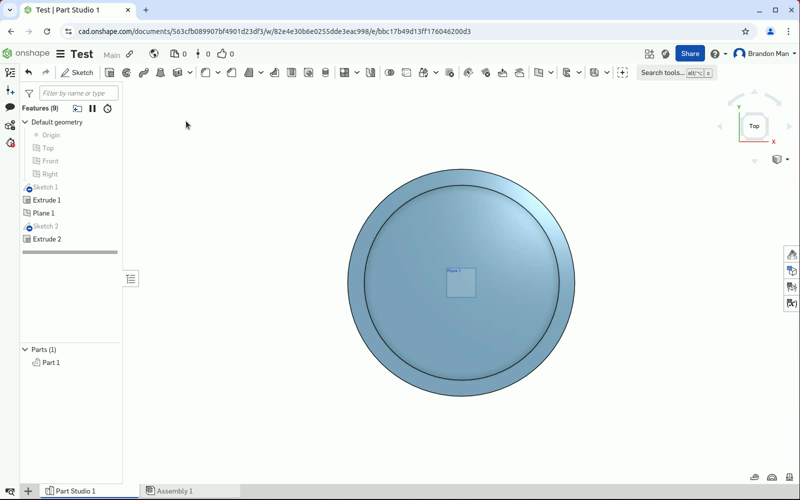
mouse_move(73, 189)
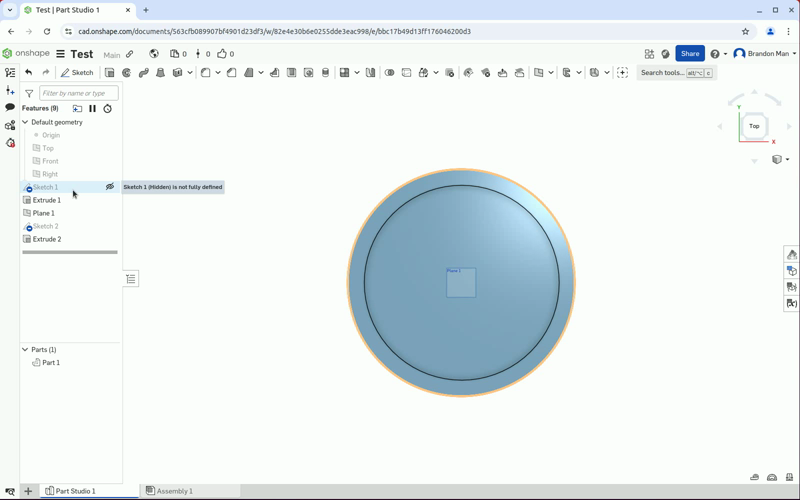
click(73, 189)
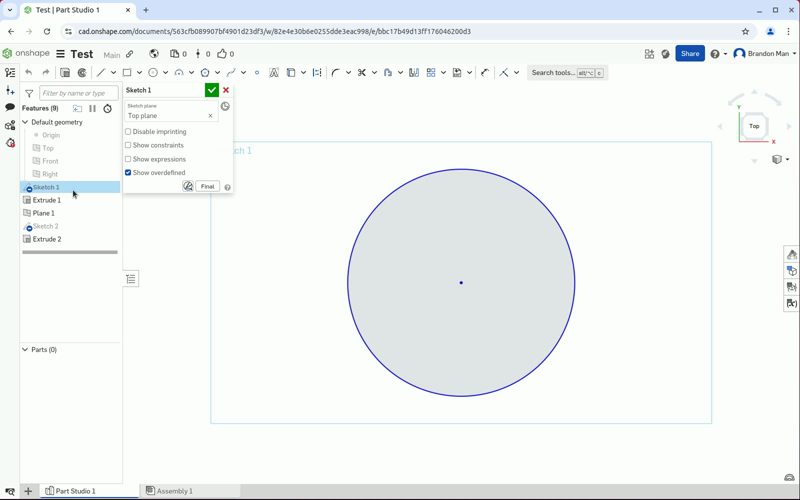
mouse_move(229, 92)
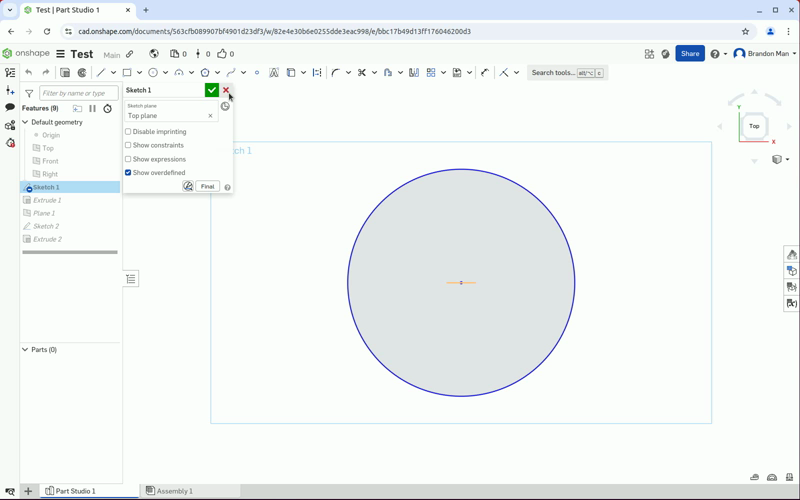
click(229, 92)
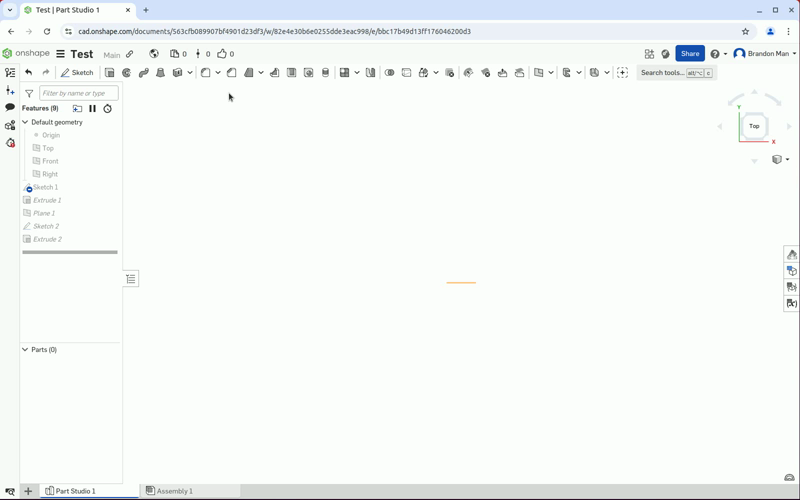
mouse_move(541, 75)
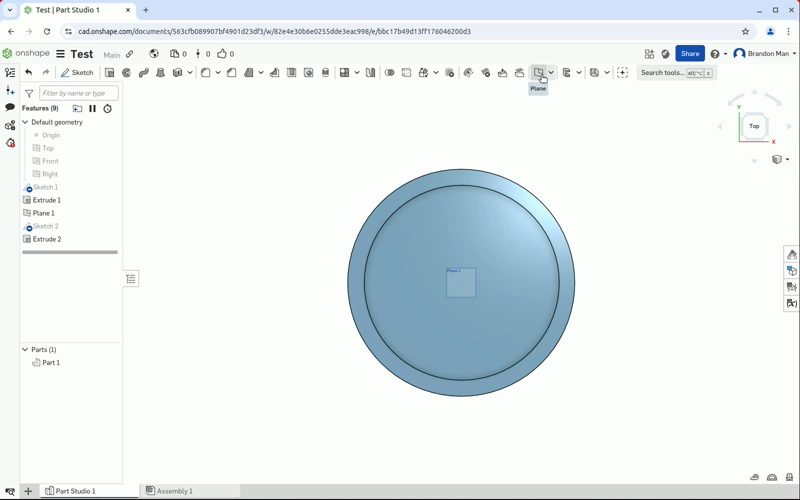
click(541, 75)
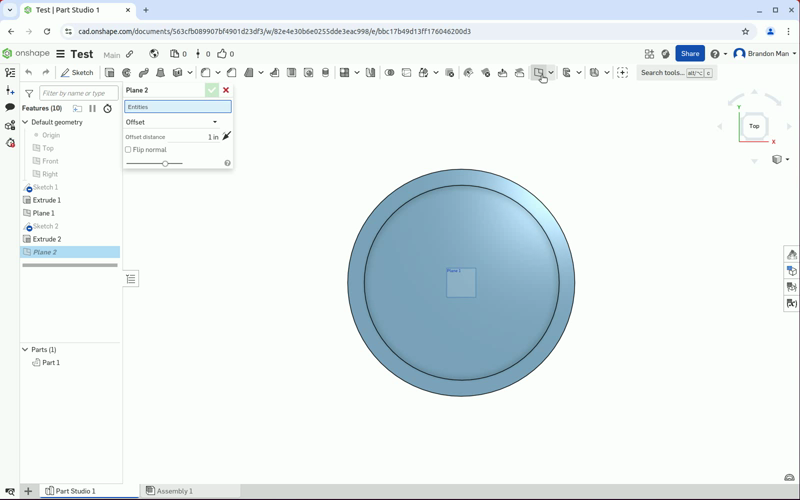
mouse_move(73, 150)
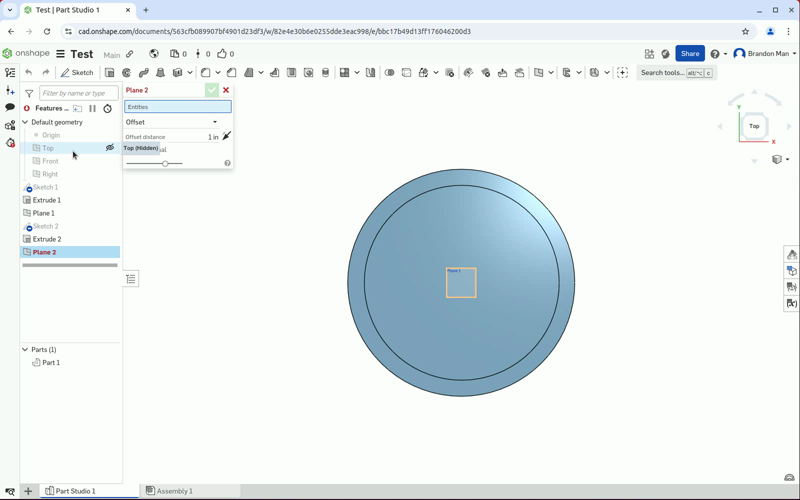
click(73, 150)
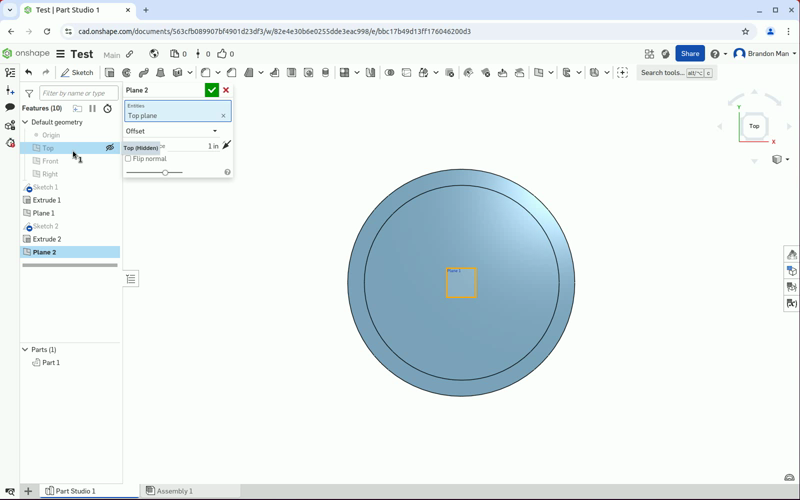
key(tab, 2)
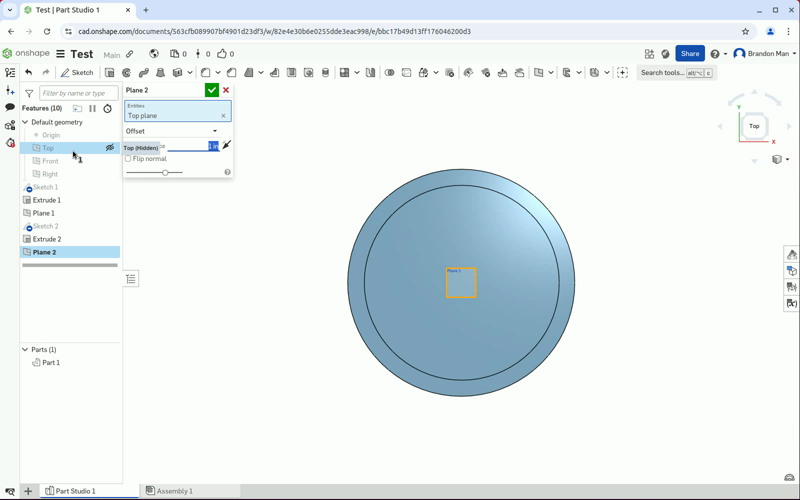
text(8.196)
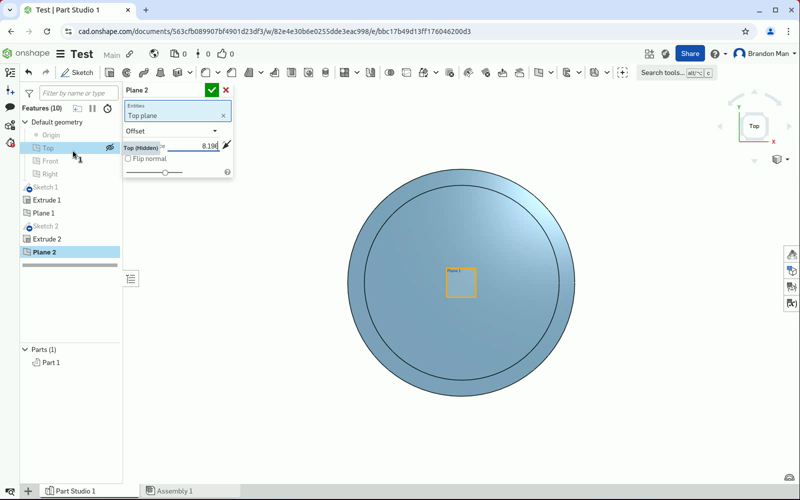
key(enter, 2)
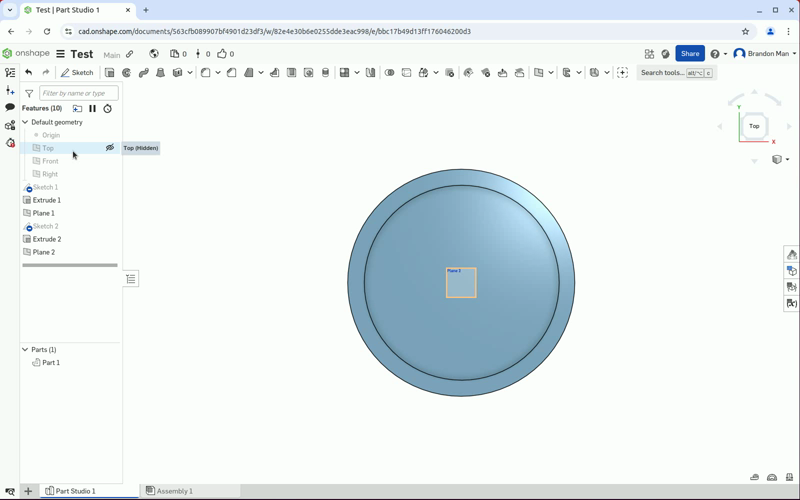
key(shift+s)
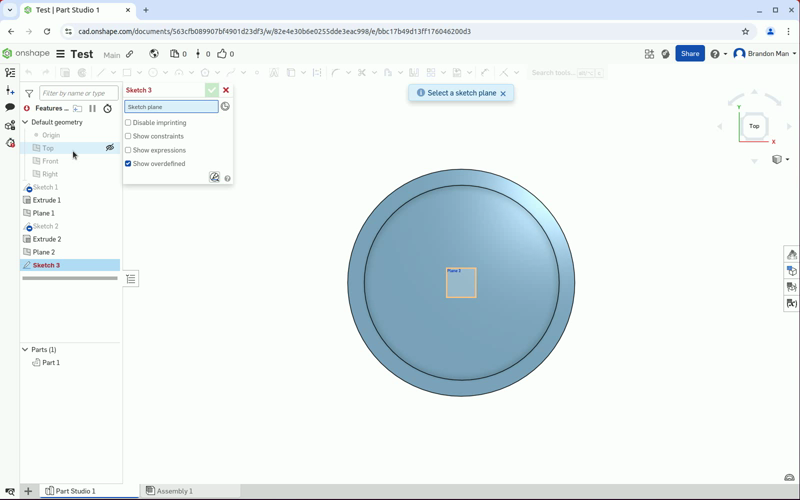
mouse_move(73, 254)
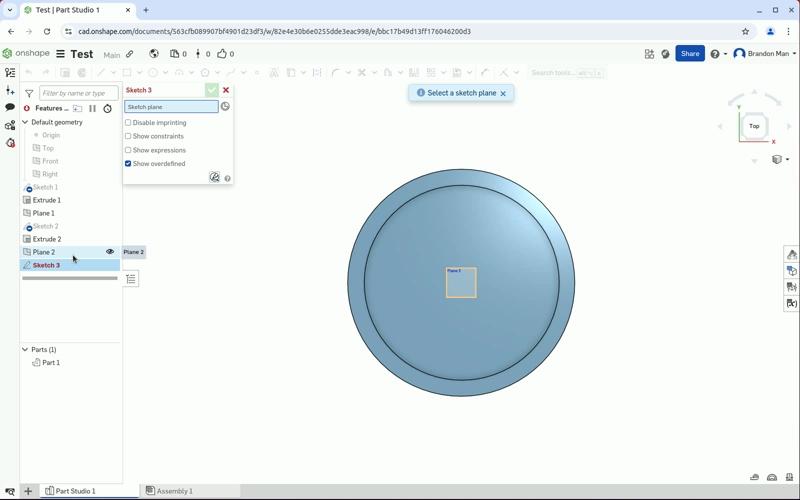
click(73, 254)
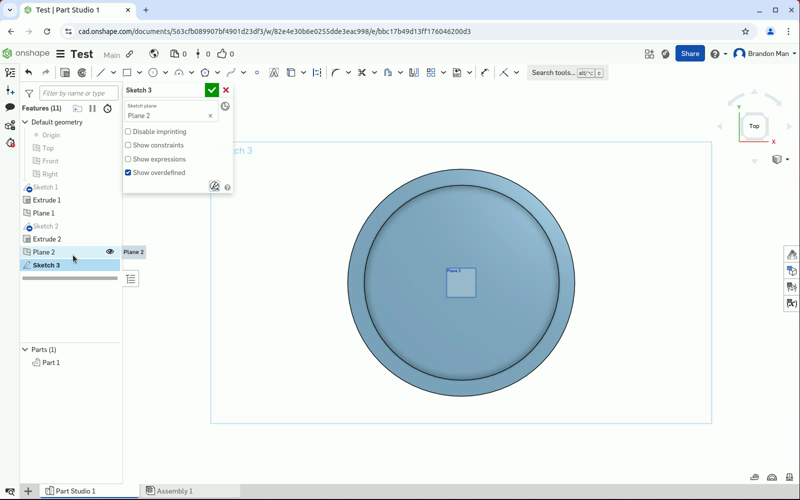
mouse_move(73, 352)
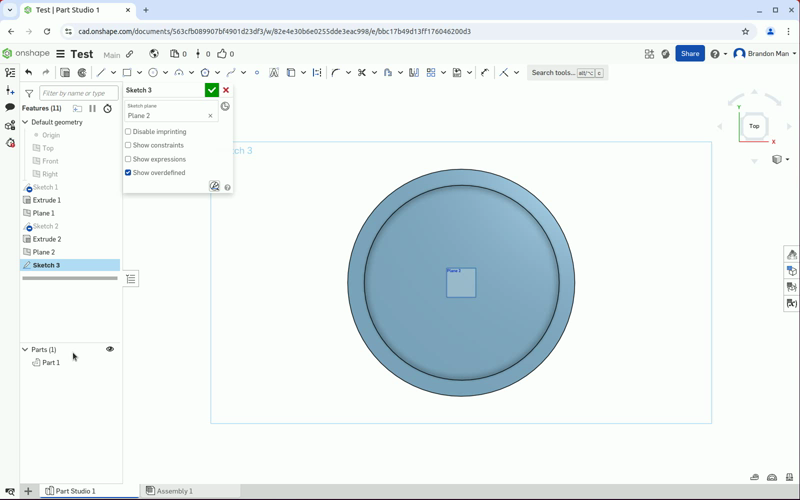
key(y)
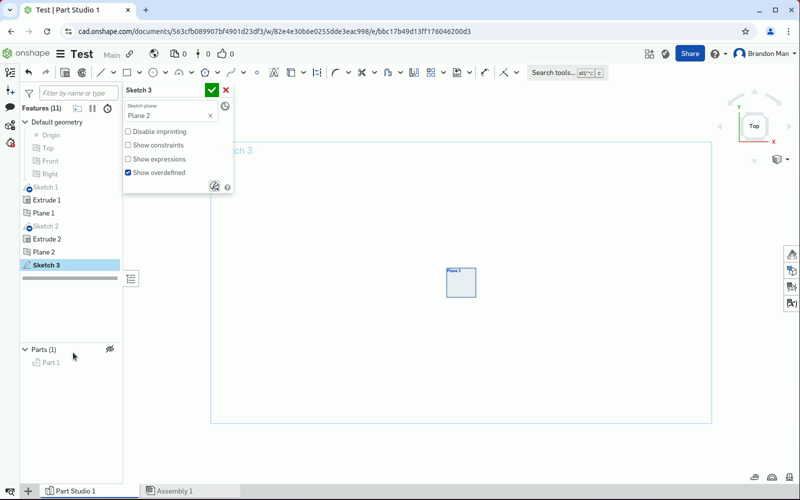
key(c)
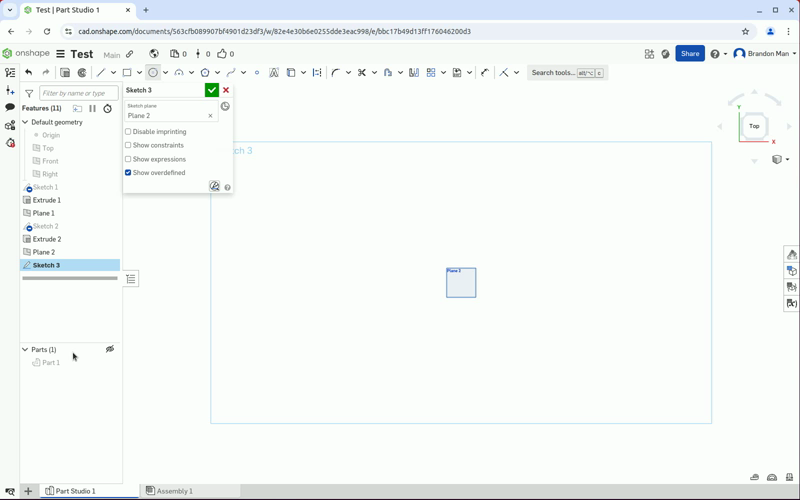
key_down(shift)
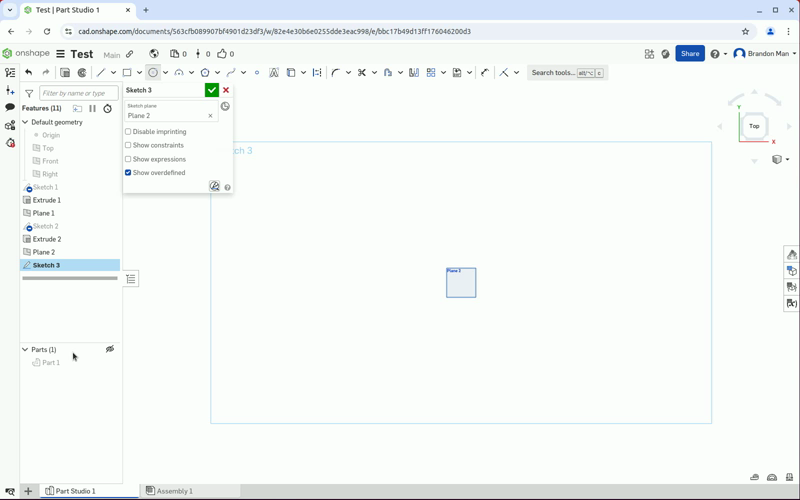
mouse_move(461, 282)
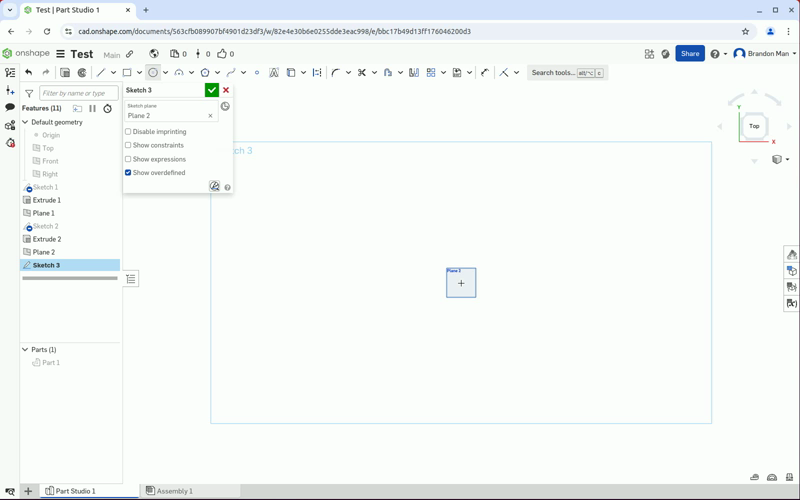
click(461, 282)
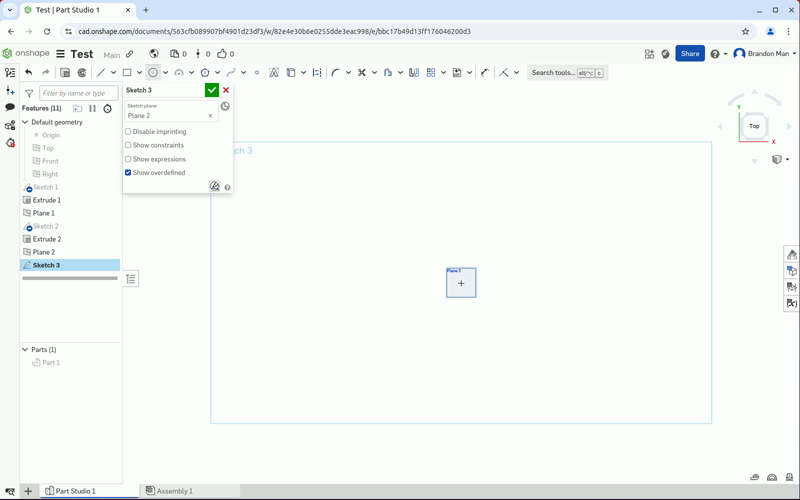
key_up(shift)
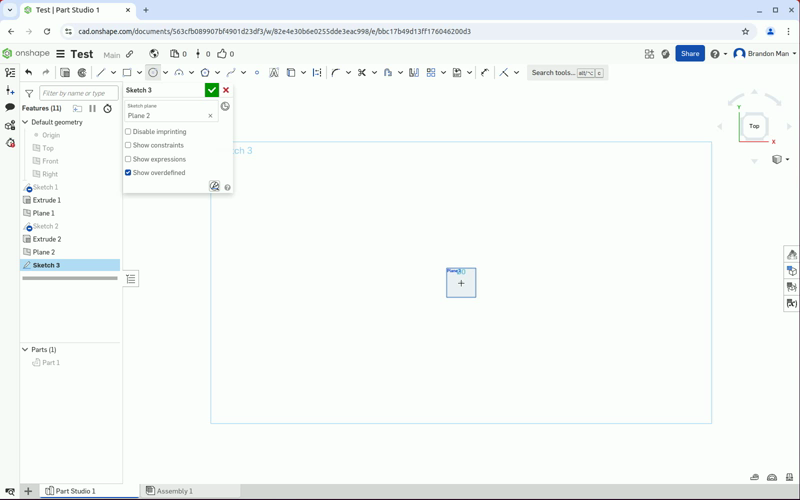
mouse_move(543, 282)
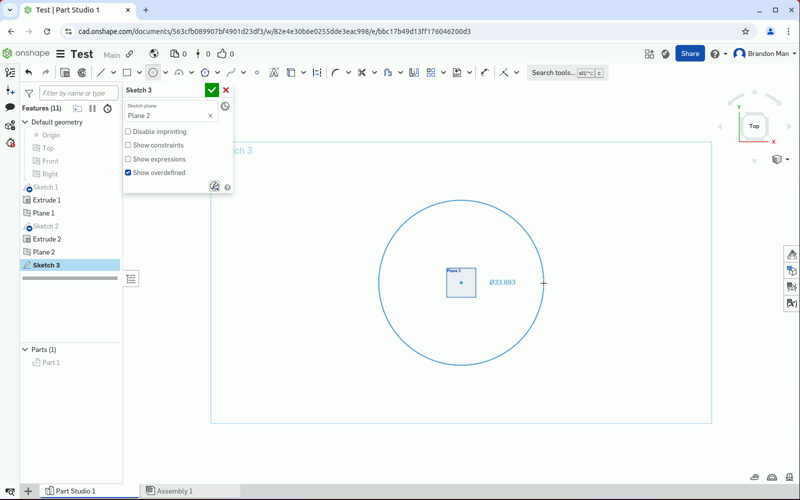
click(543, 282)
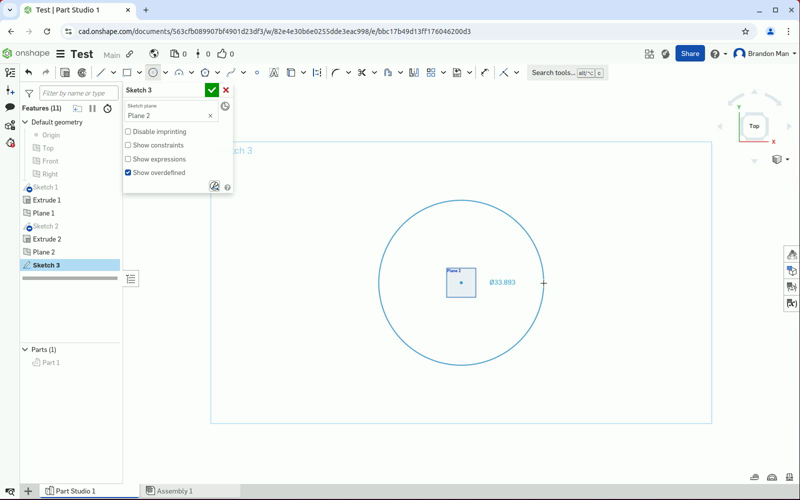
key(esc)
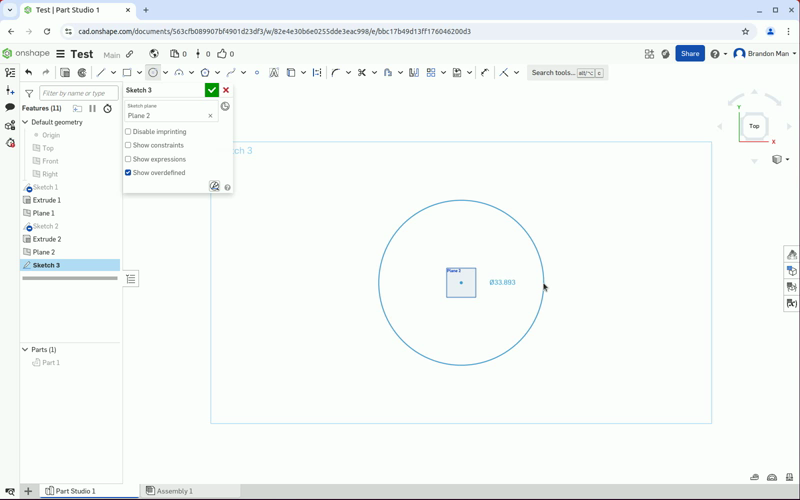
mouse_move(493, 247)
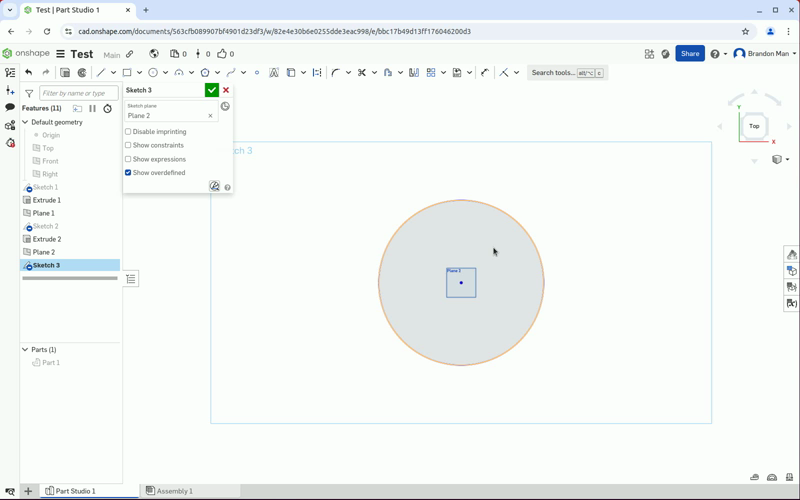
click(493, 247)
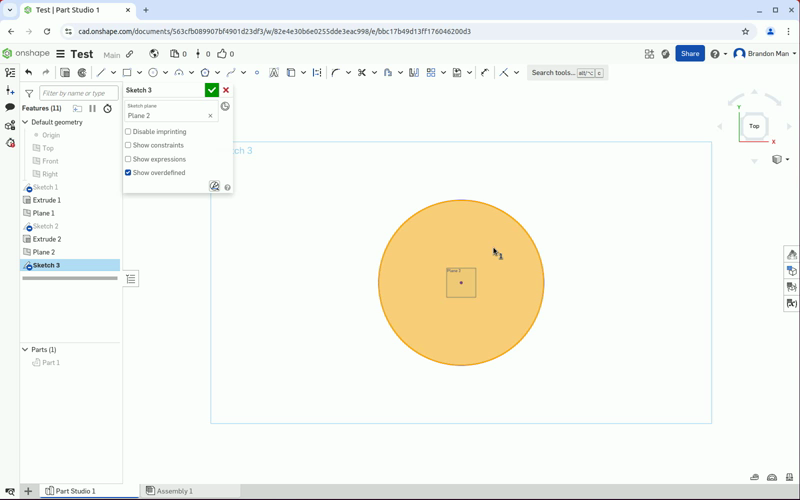
mouse_move(73, 352)
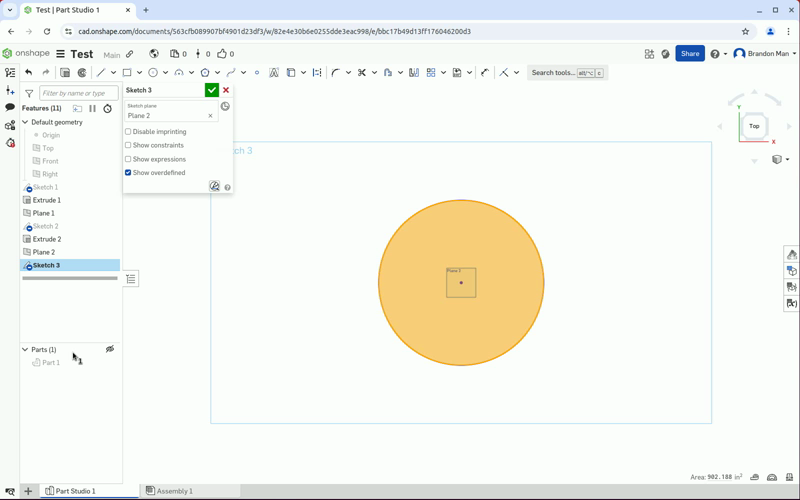
key(shift+y)
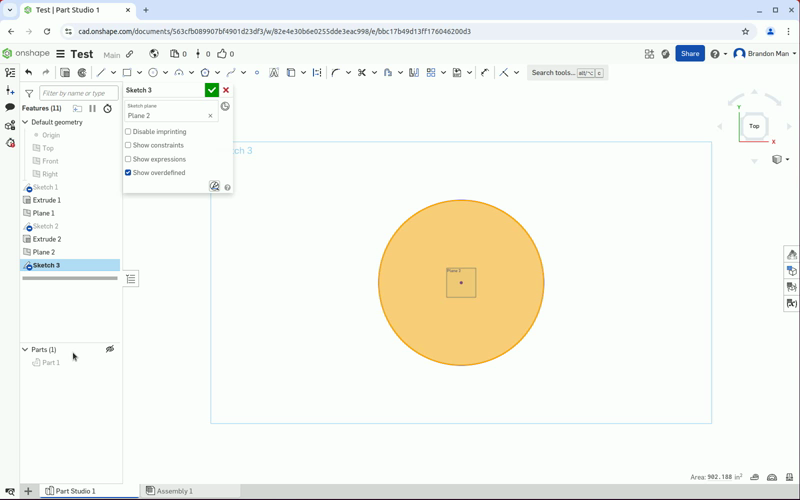
key(shift+e)
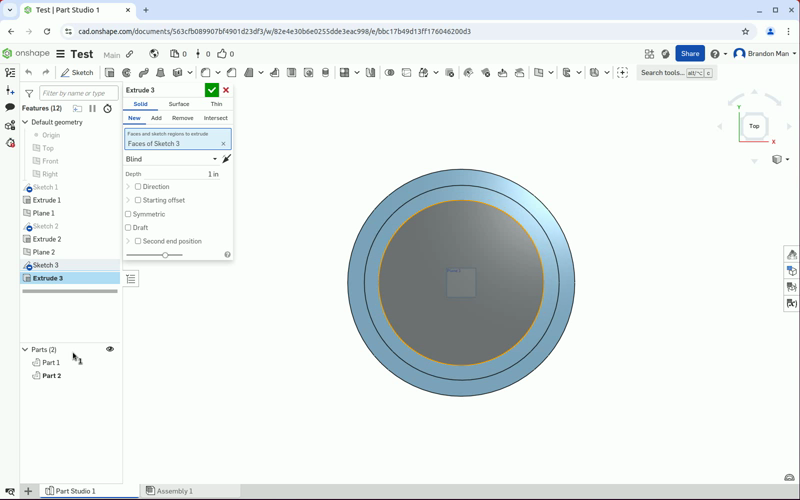
mouse_move(143, 106)
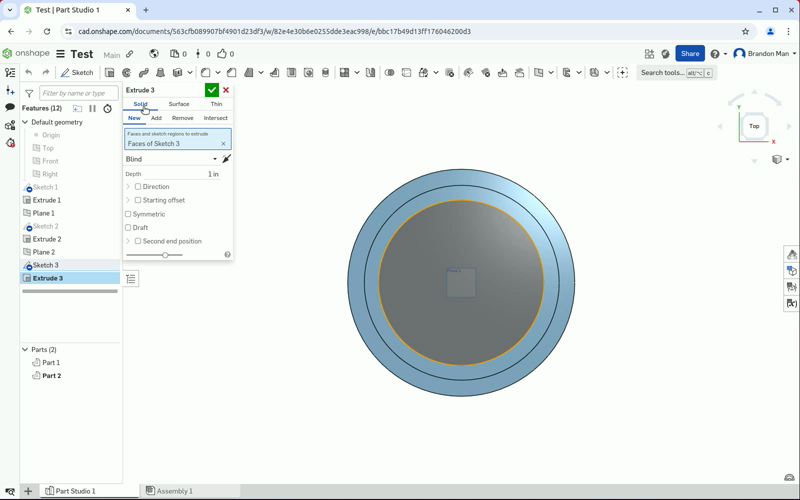
click(143, 106)
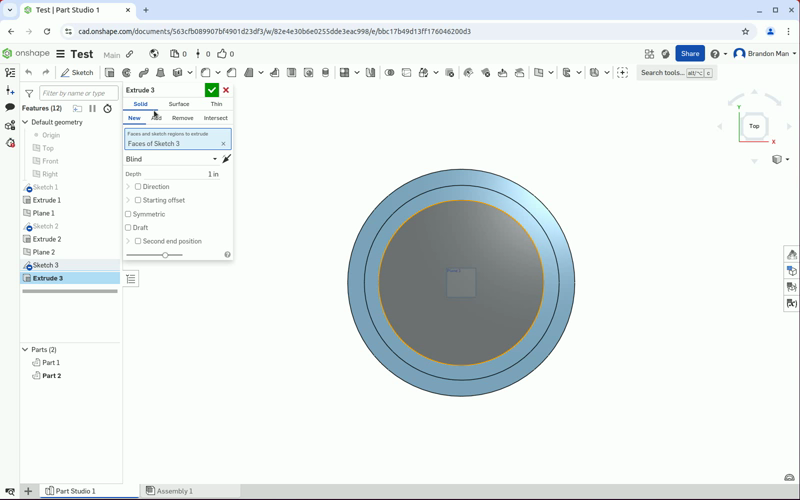
mouse_move(186, 120)
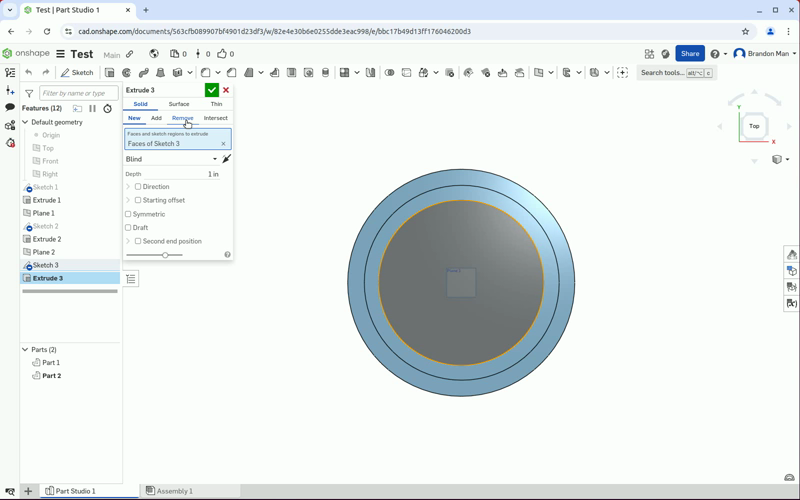
click(186, 120)
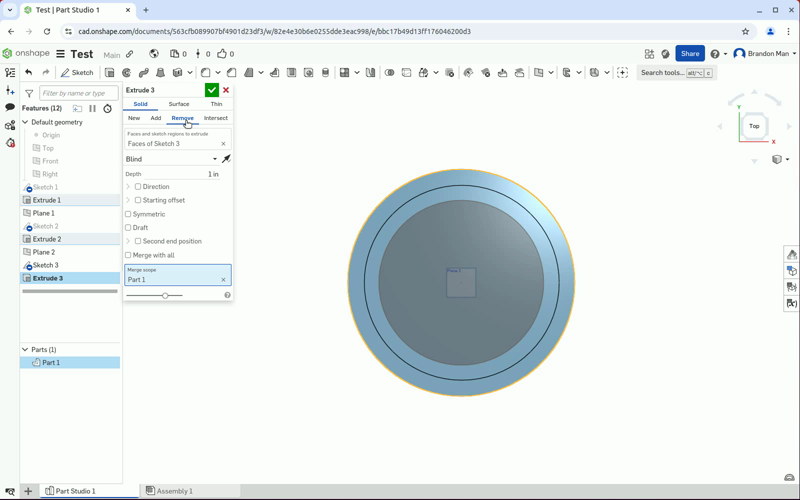
key(tab, 4)
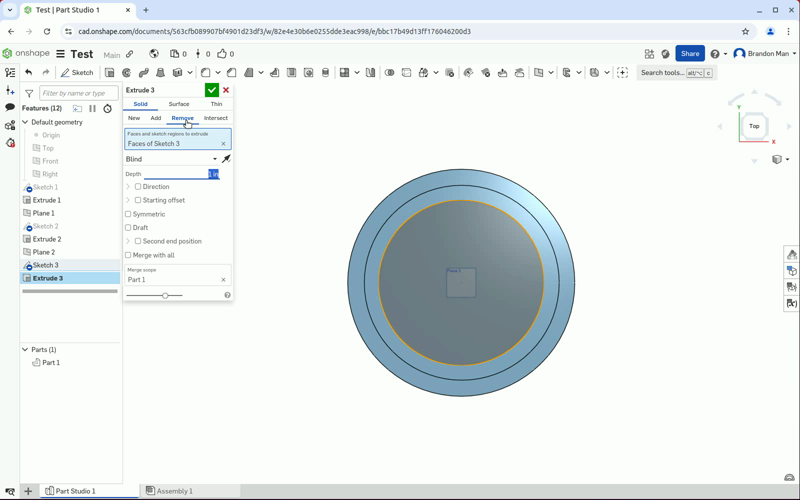
text(6.258)
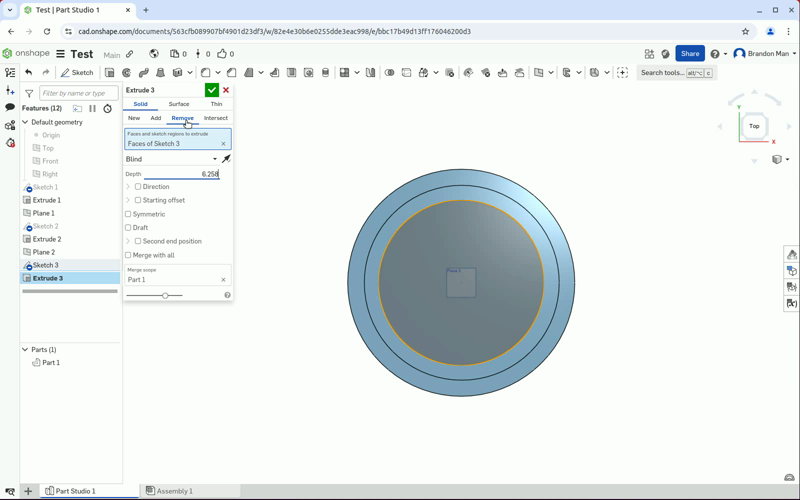
key(tab, 6)
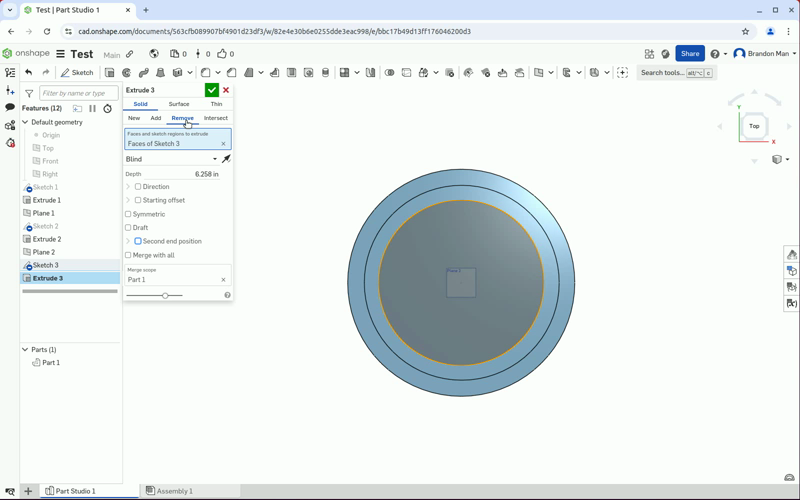
key(space)
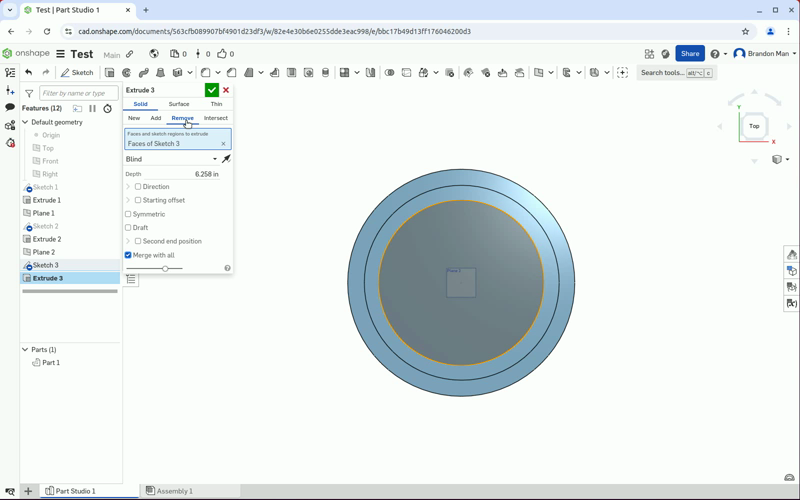
key(enter)
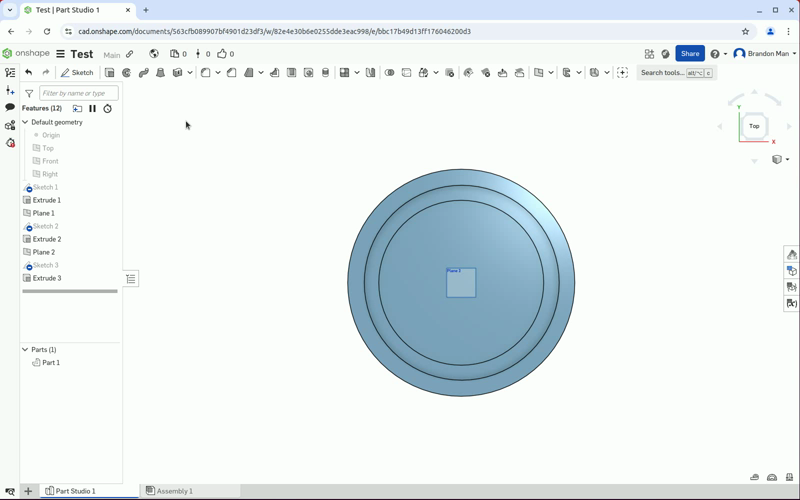
key(shift+h)
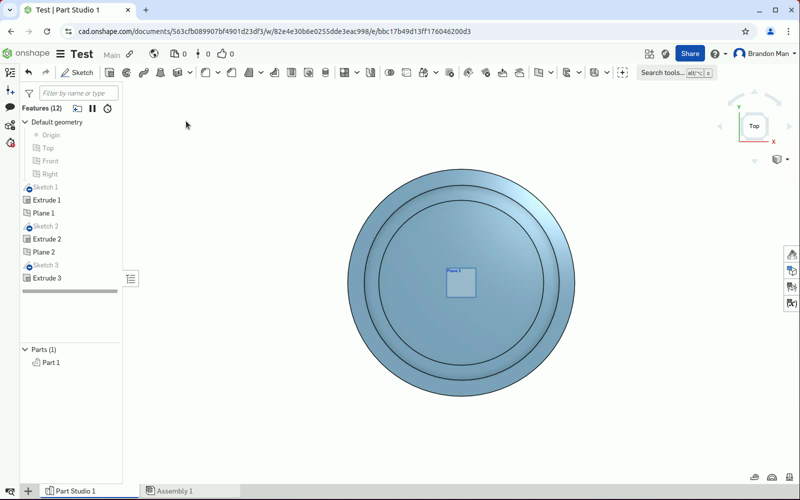
key(shift+h)
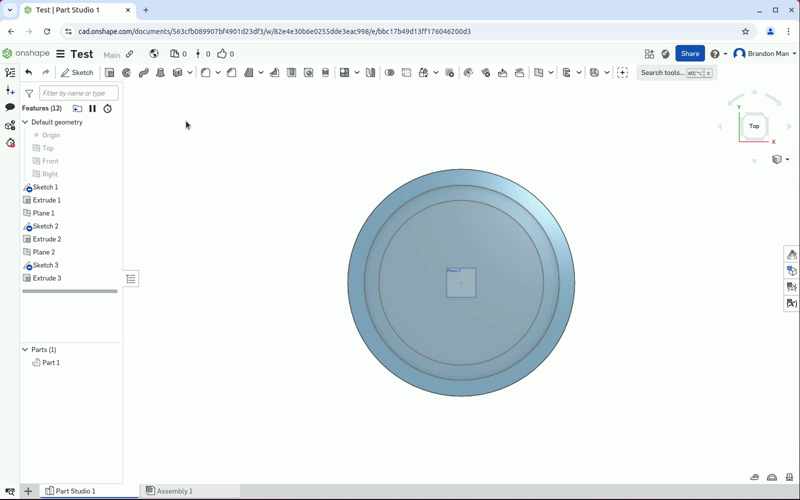
key(shift+7)
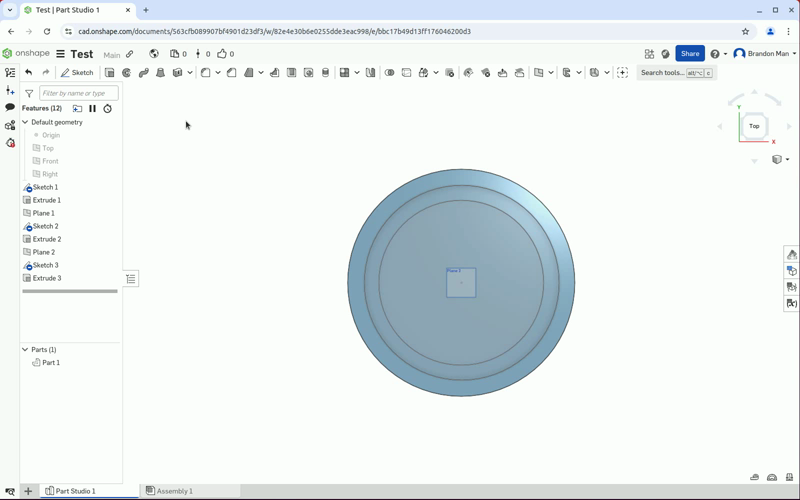
key(up, 3)
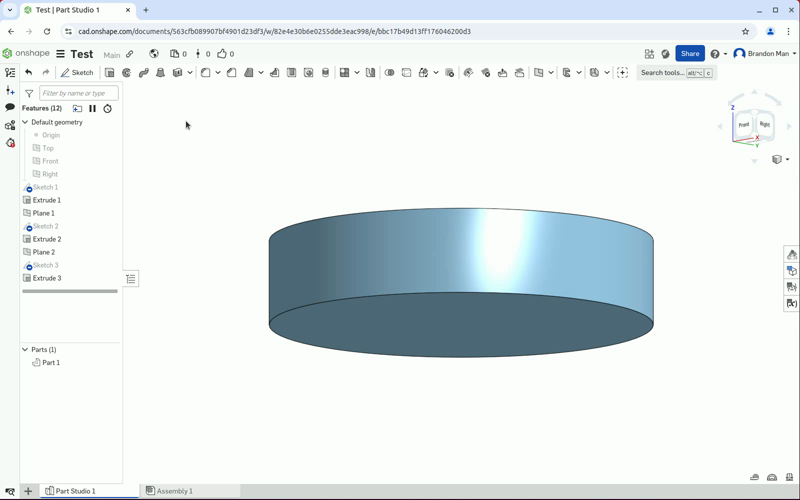
key(left, 3)
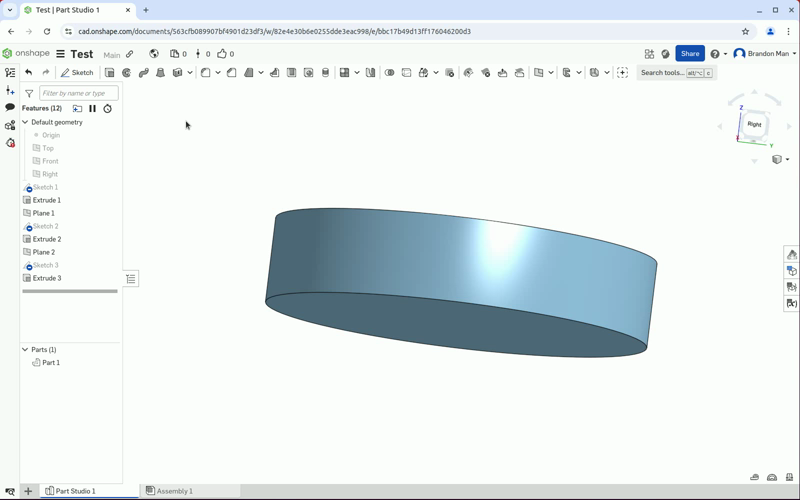
key(right, 3)
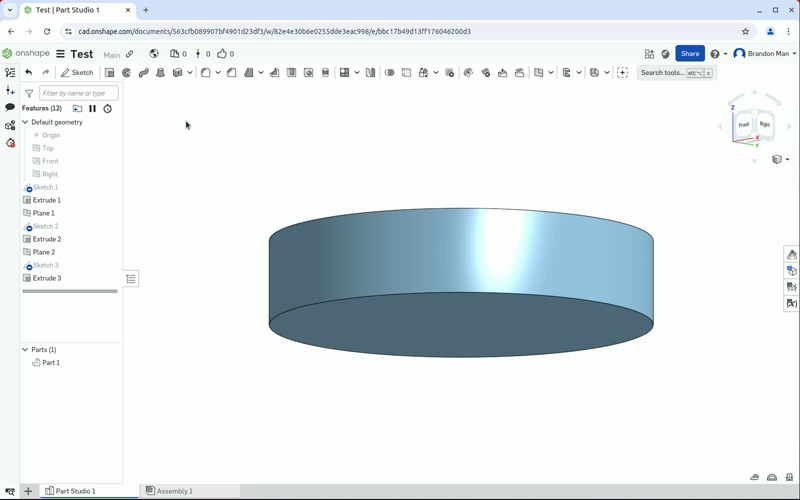
key(down, 3)
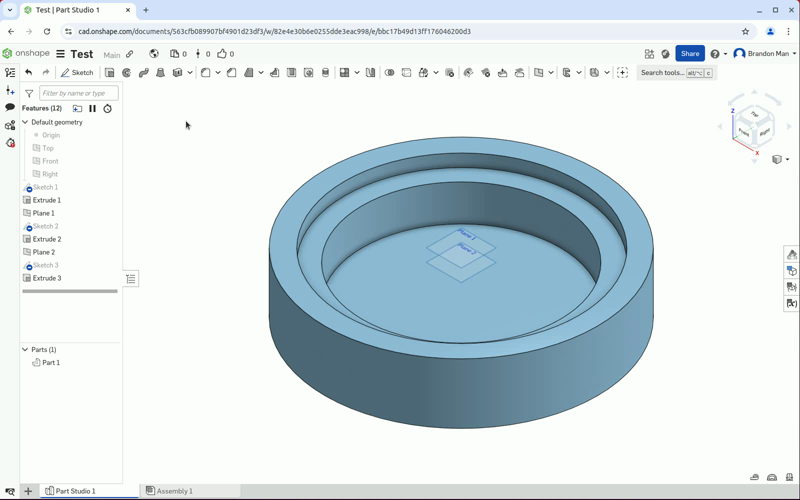
mouse_move(73, 189)
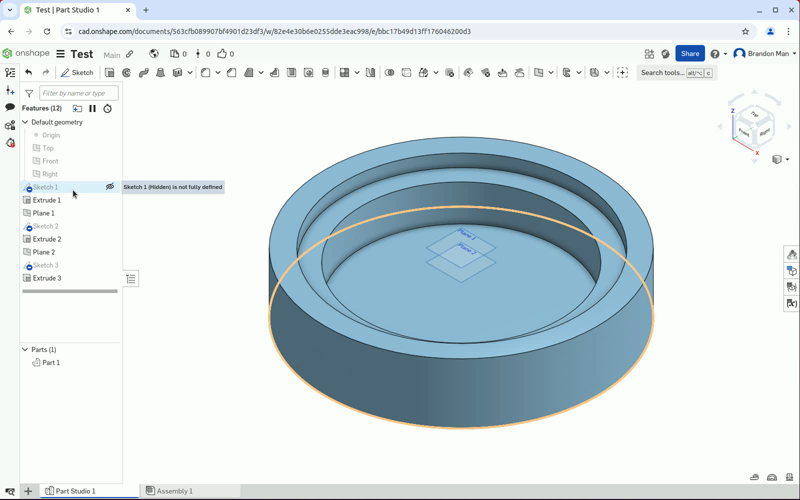
click(73, 189)